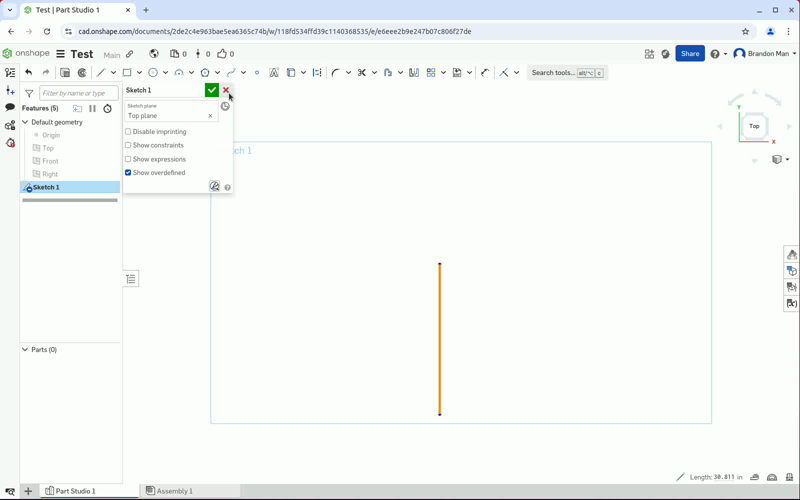
key(shift+h)
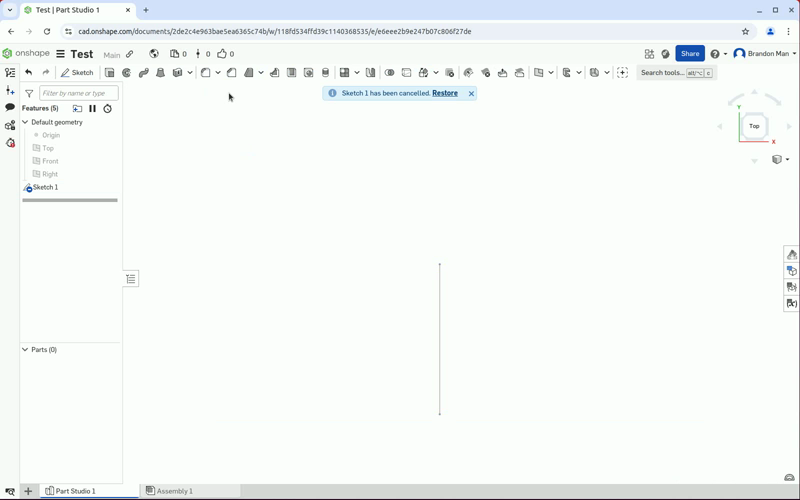
key(shift+s)
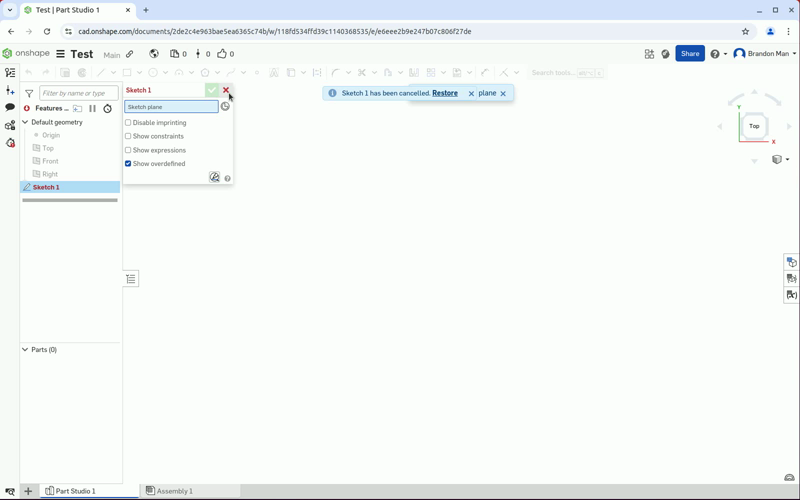
mouse_move(73, 150)
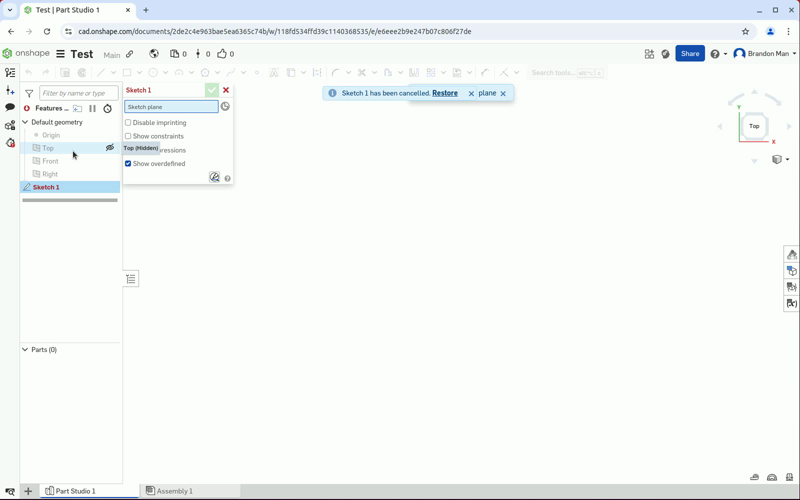
click(73, 150)
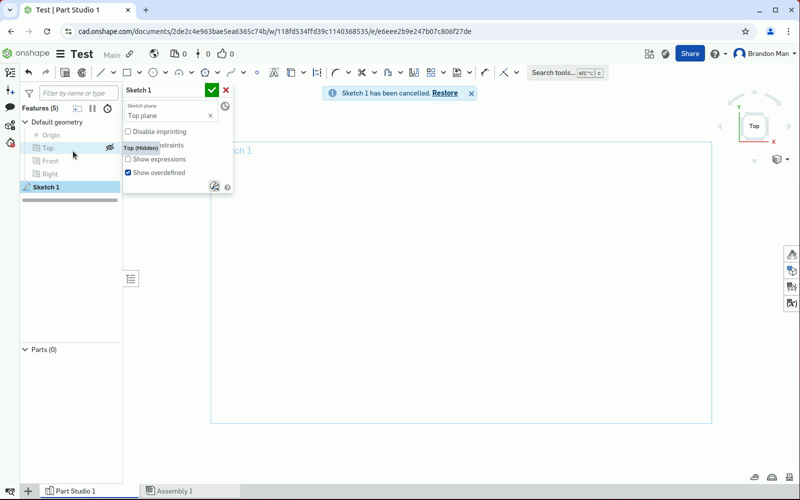
mouse_move(73, 352)
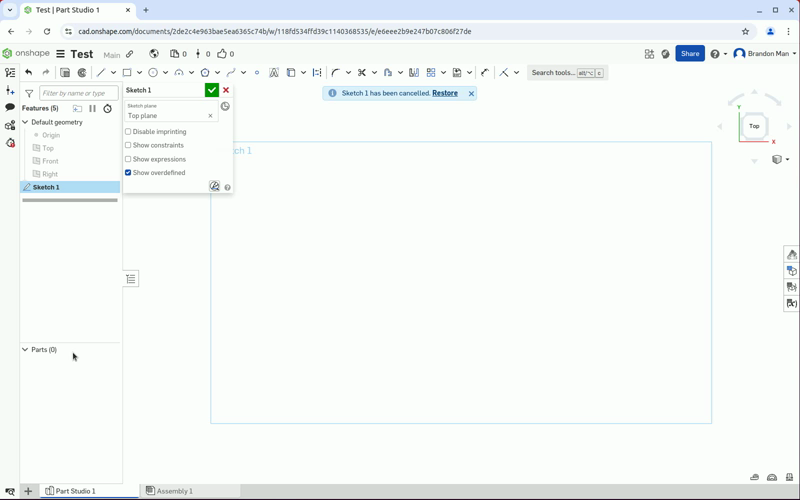
key(y)
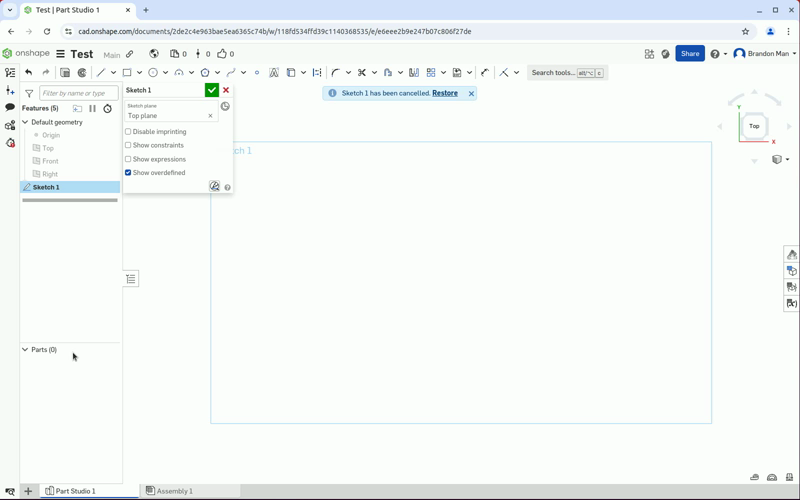
key(c)
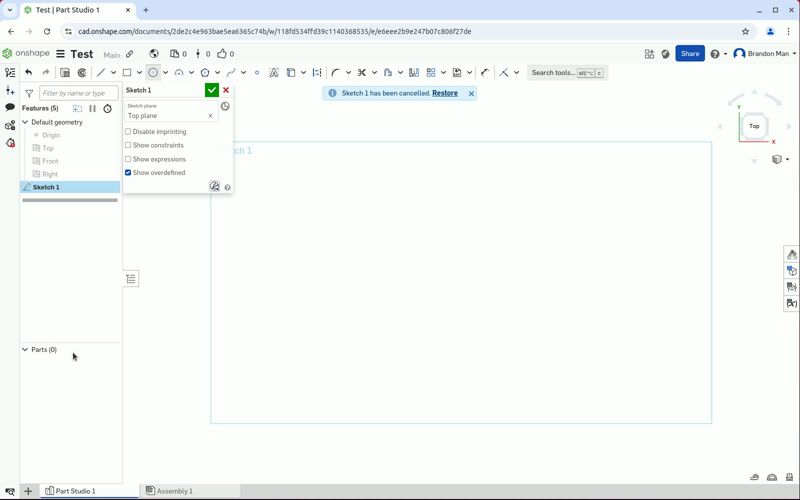
key_down(shift)
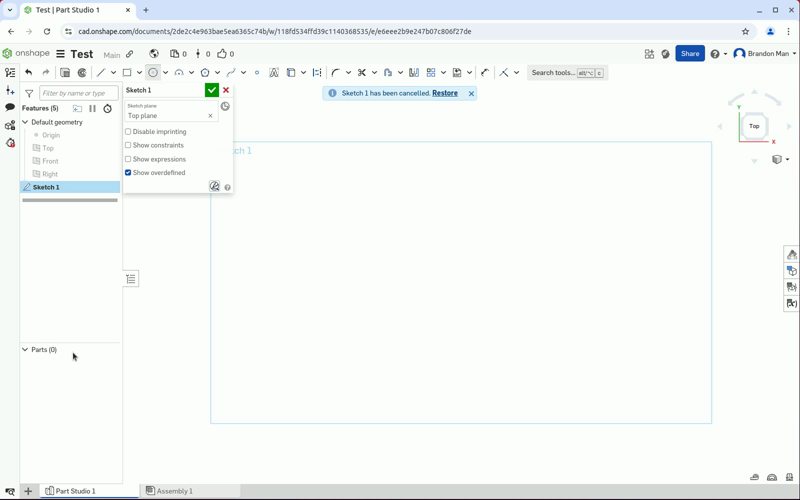
mouse_move(461, 282)
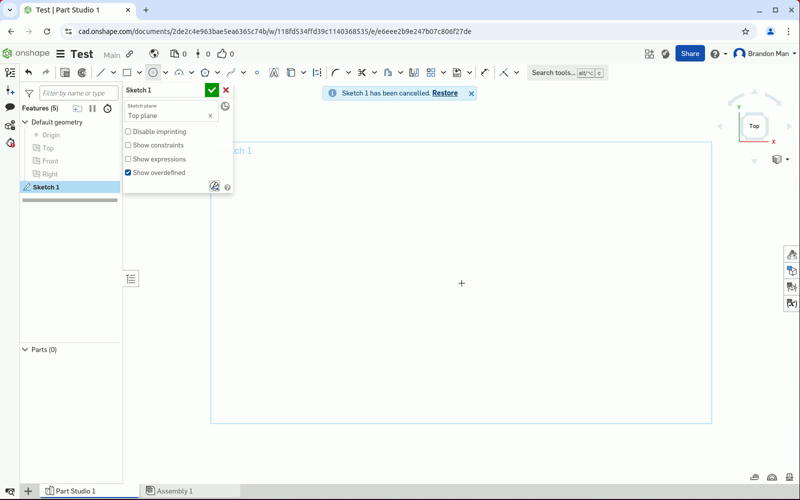
click(461, 282)
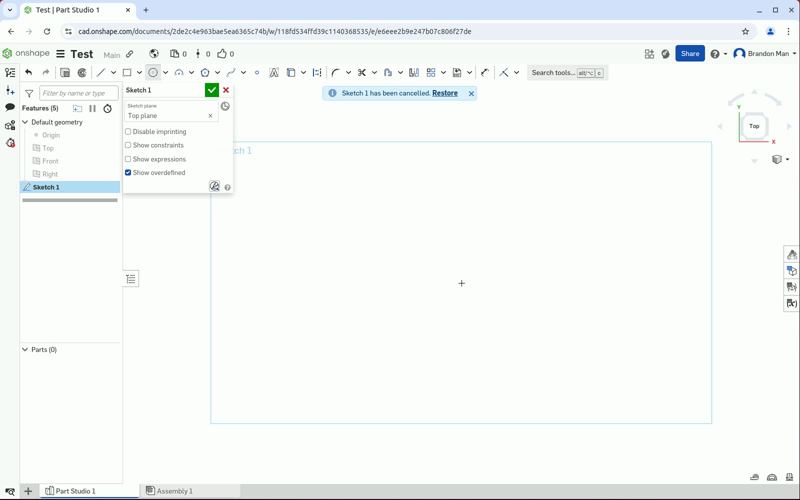
key_up(shift)
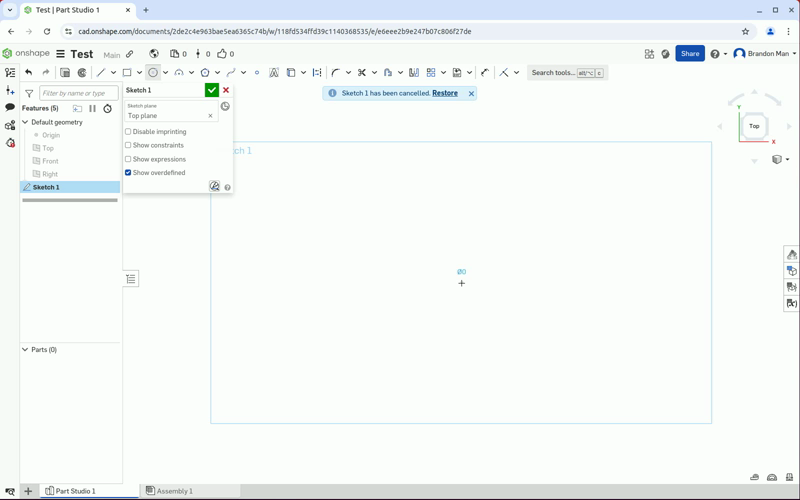
mouse_move(477, 282)
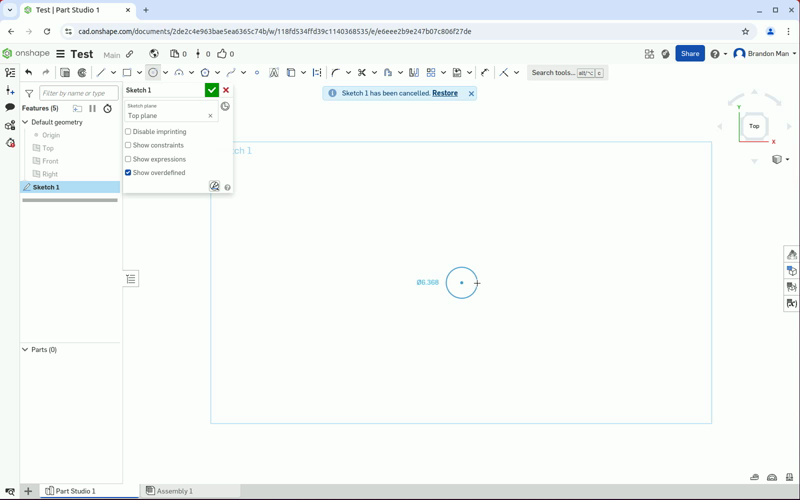
click(477, 282)
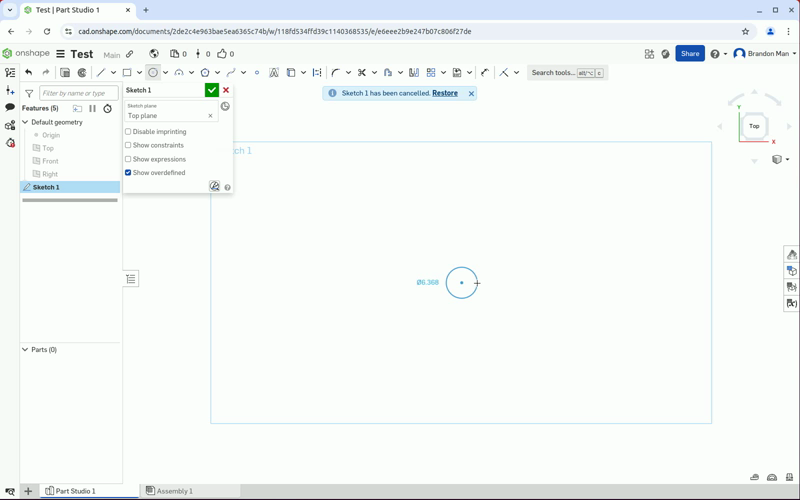
key(esc)
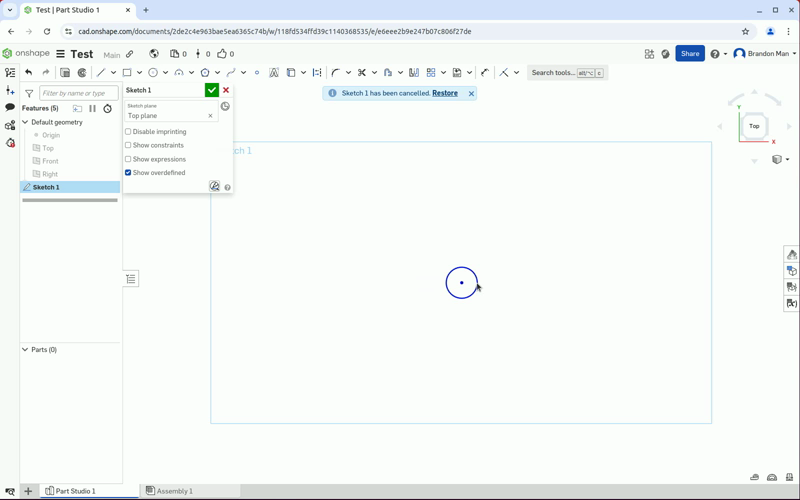
mouse_move(476, 282)
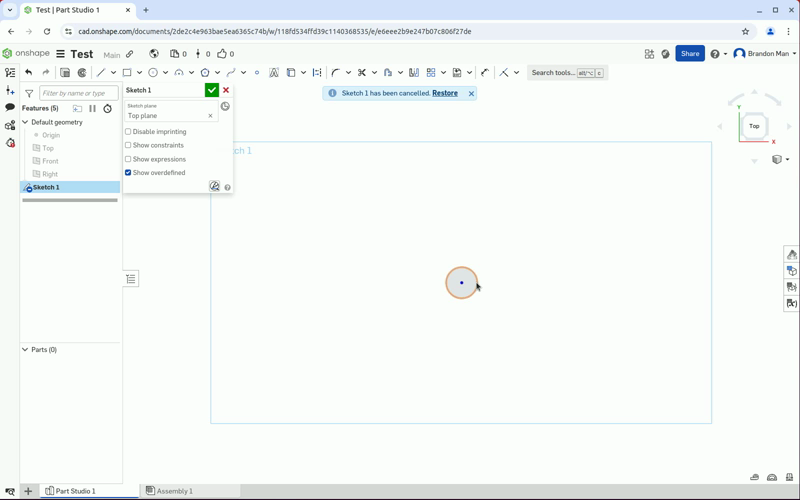
scroll(6)
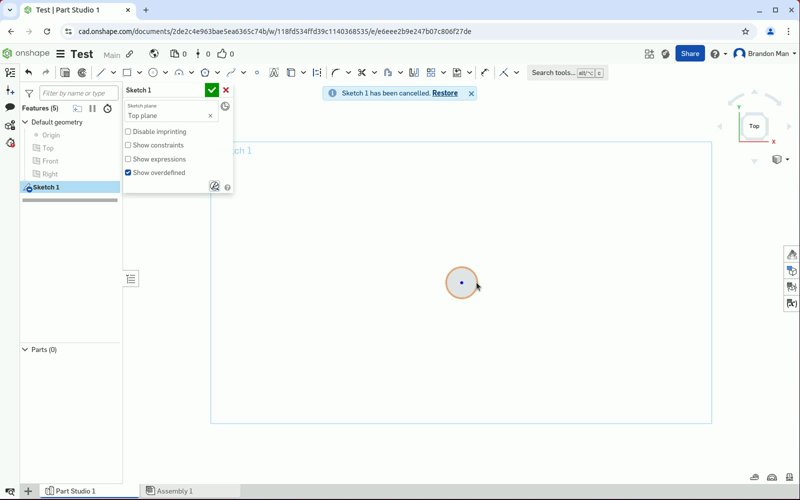
scroll(6)
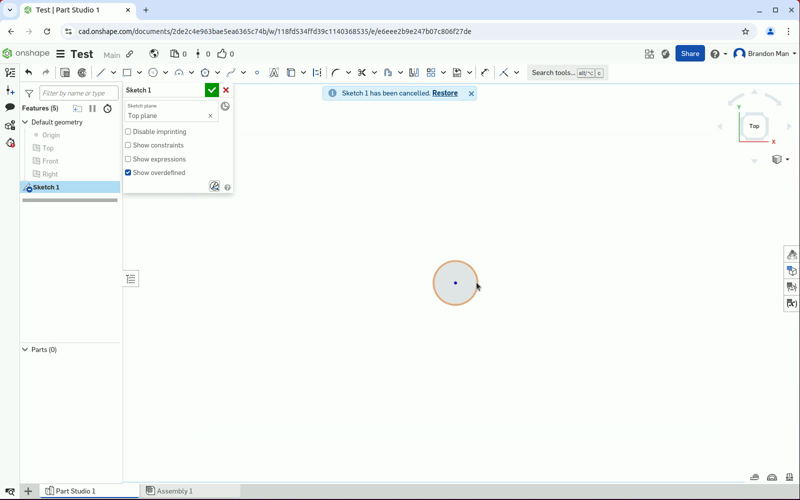
scroll(6)
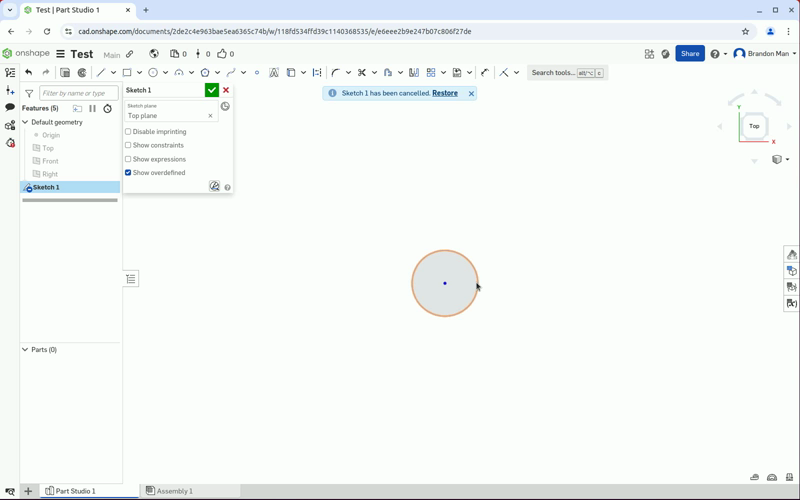
scroll(6)
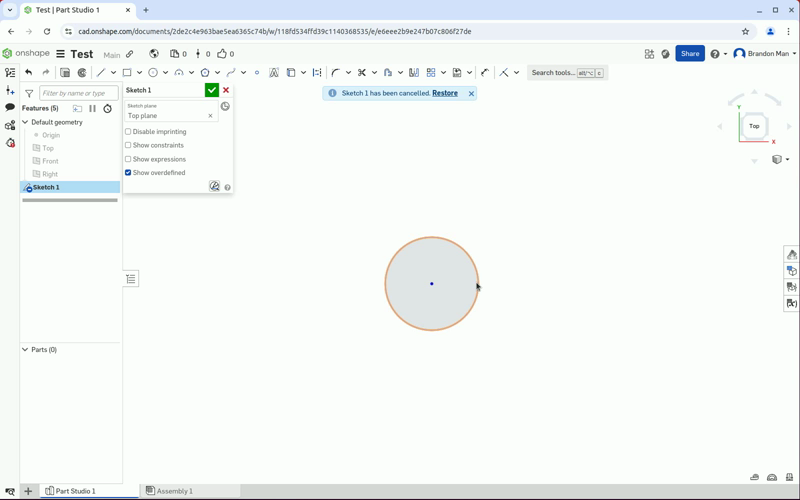
scroll(6)
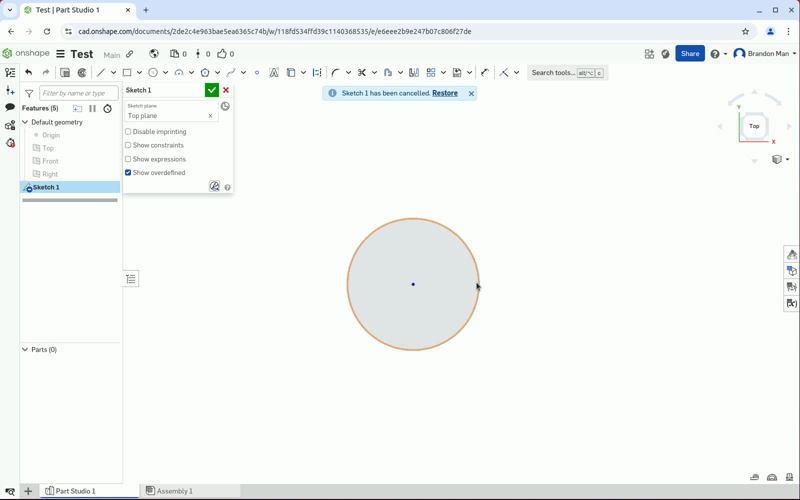
scroll(6)
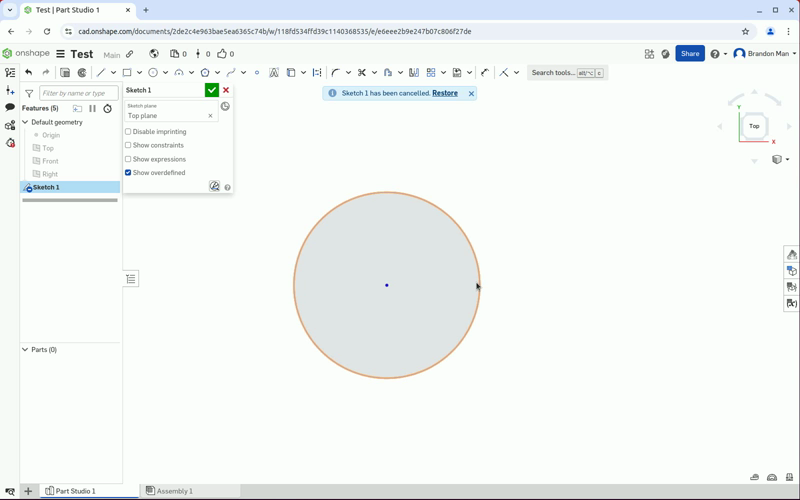
scroll(6)
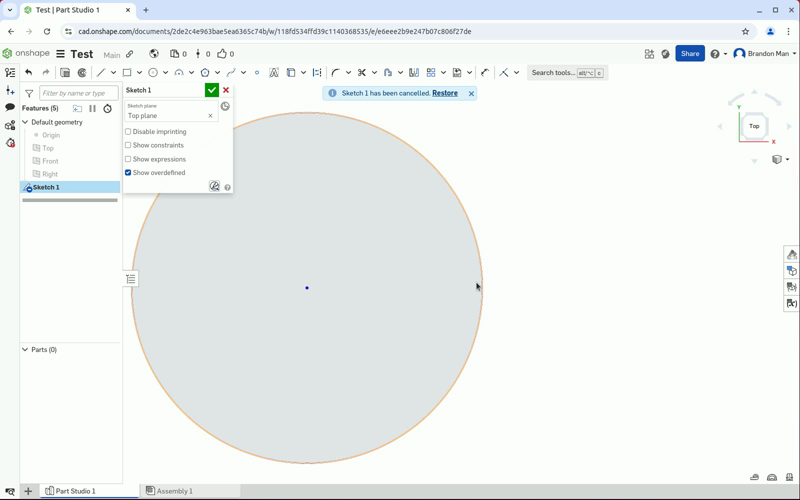
click(476, 282)
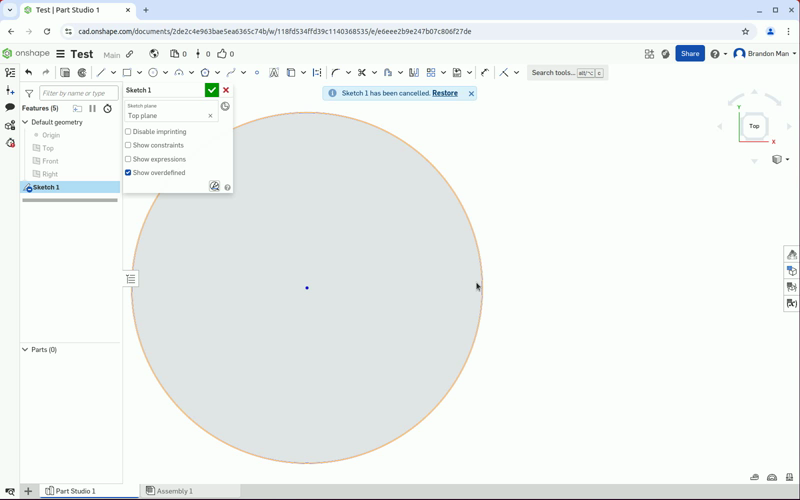
scroll(-6)
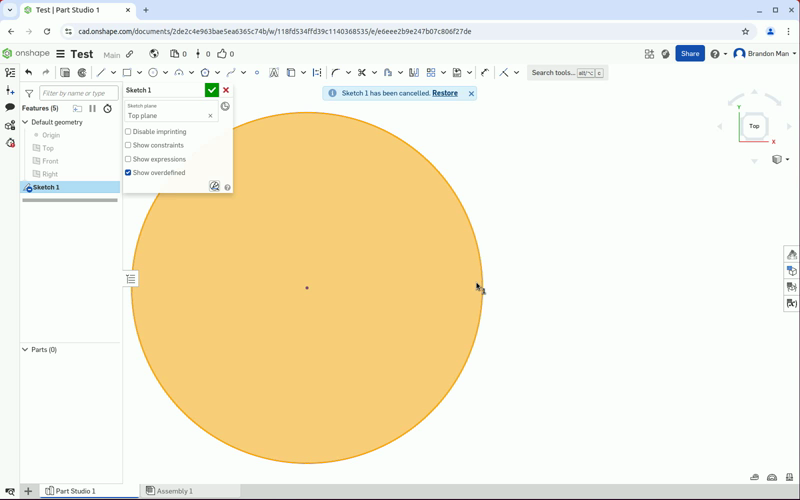
scroll(-6)
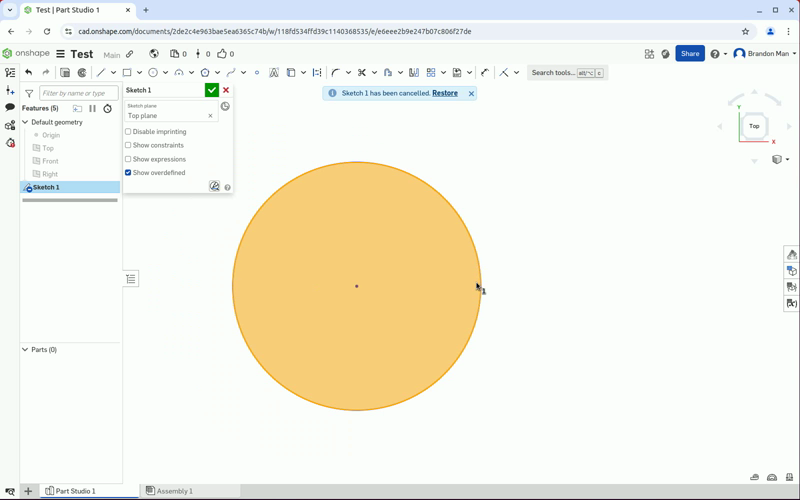
scroll(-6)
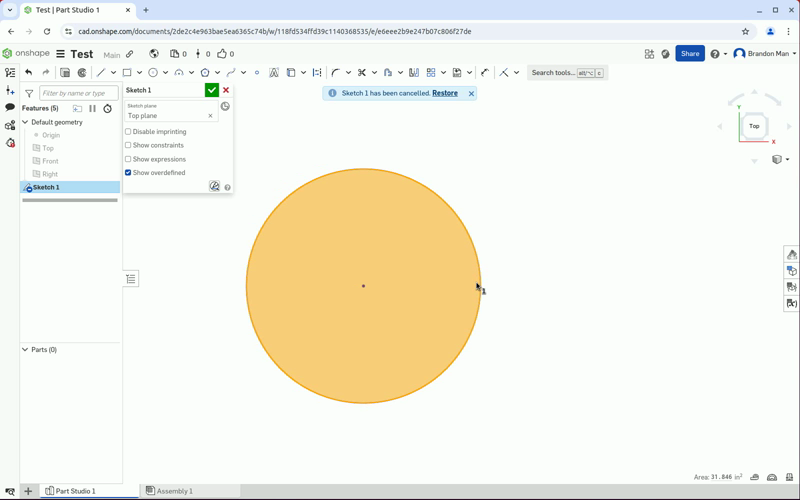
scroll(-6)
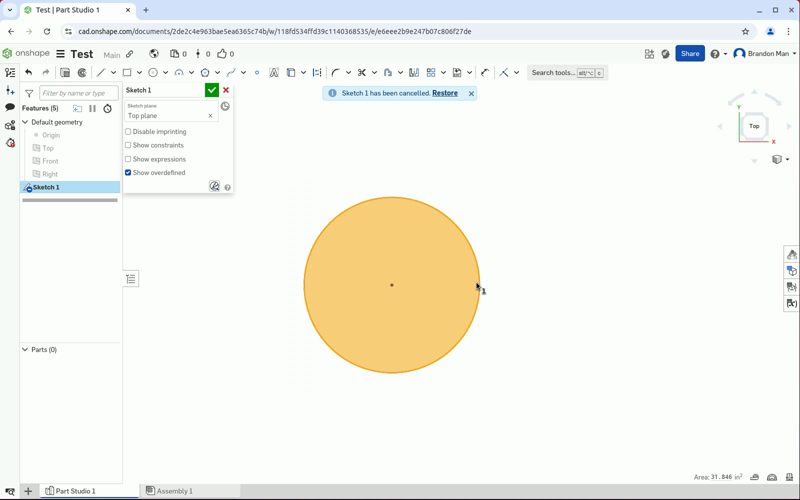
scroll(-6)
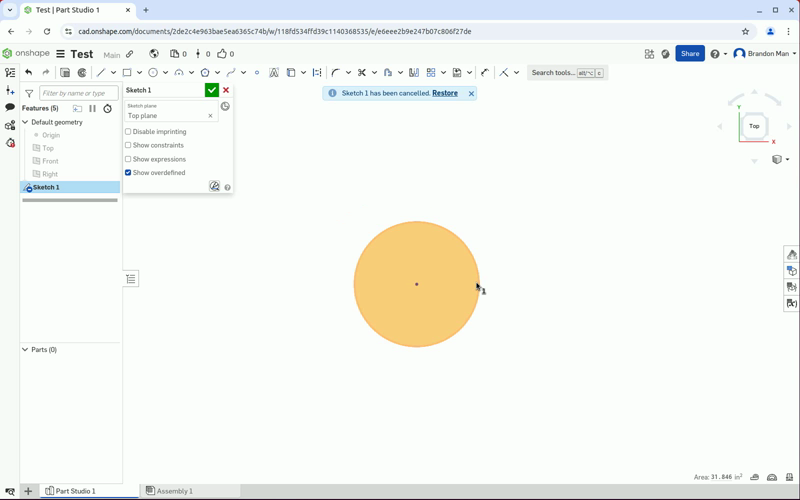
scroll(-6)
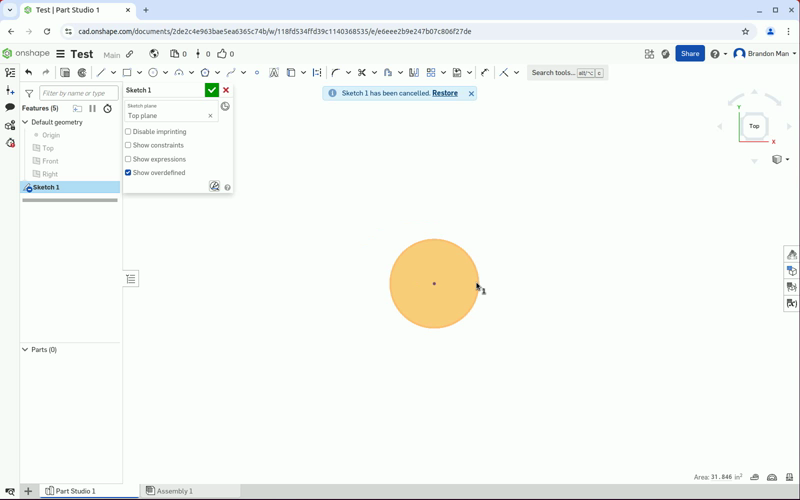
scroll(-6)
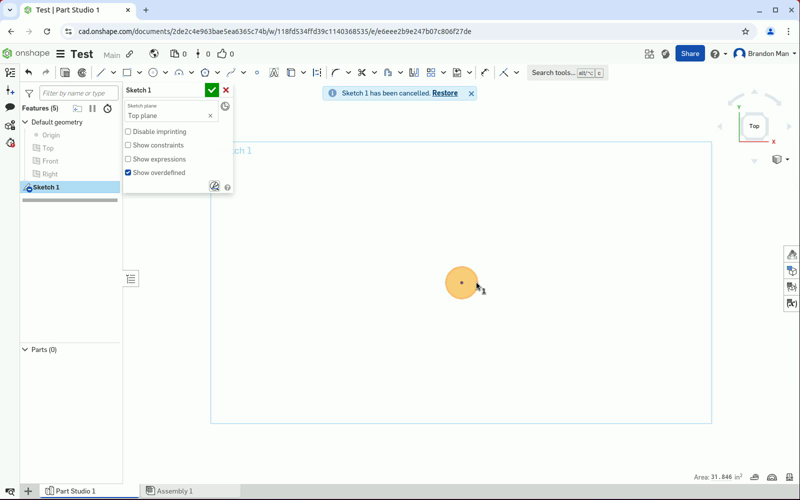
mouse_move(73, 352)
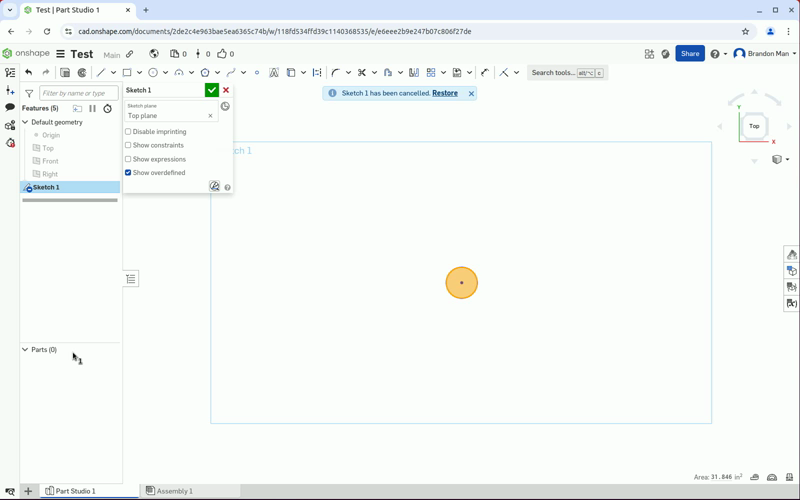
key(shift+y)
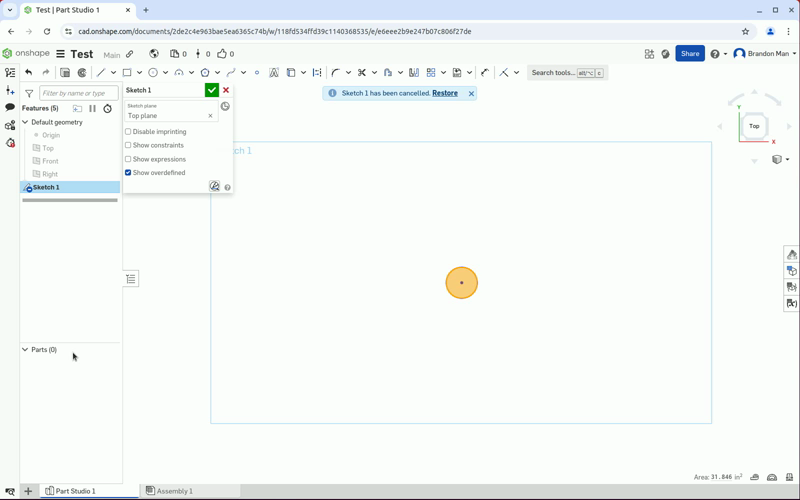
key(shift+e)
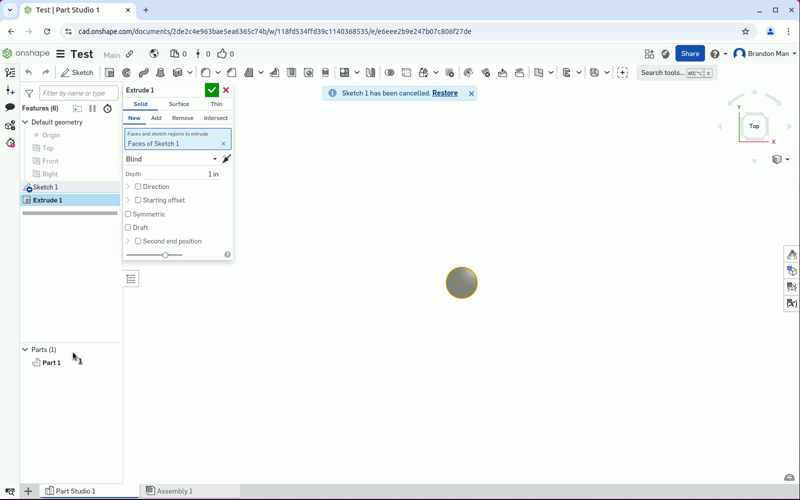
mouse_move(143, 106)
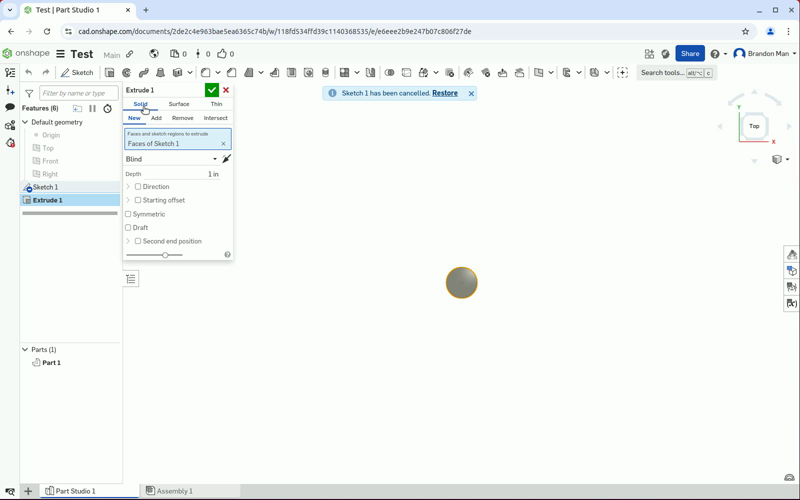
click(143, 106)
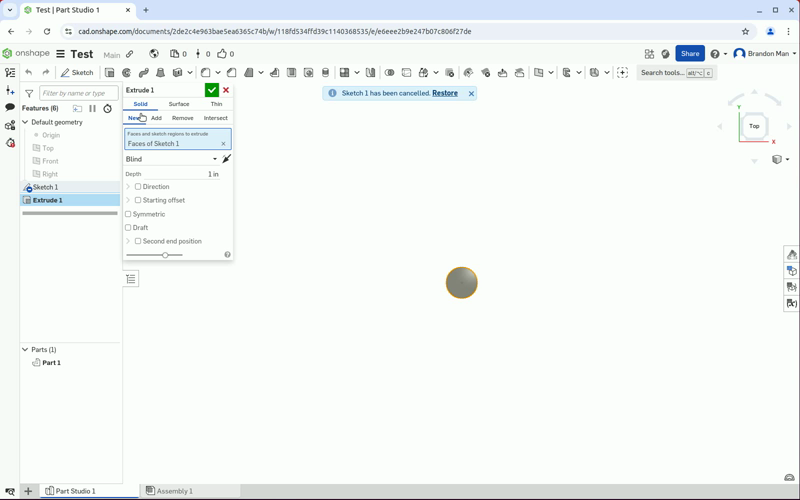
mouse_move(137, 120)
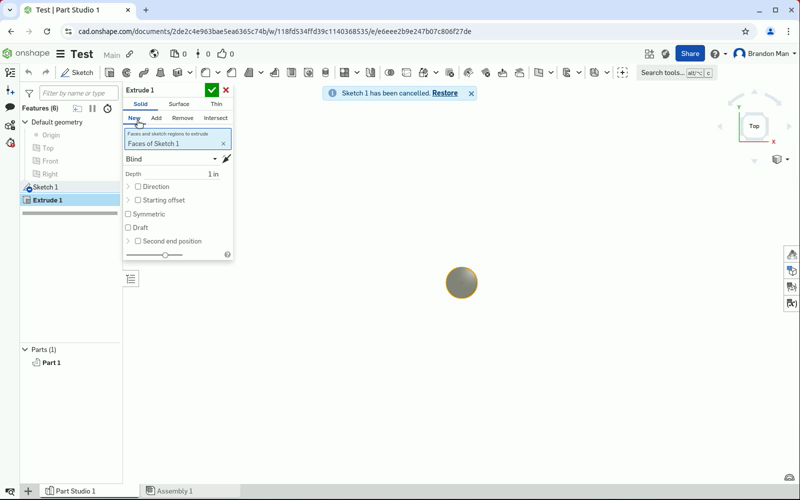
click(137, 120)
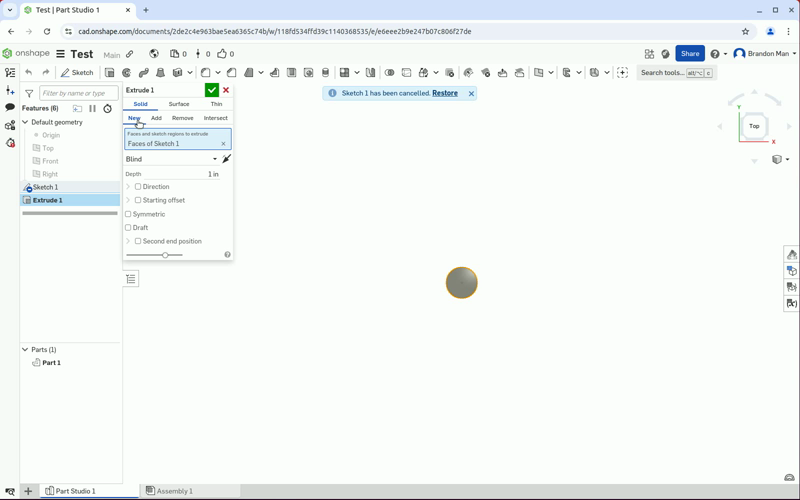
key(tab, 4)
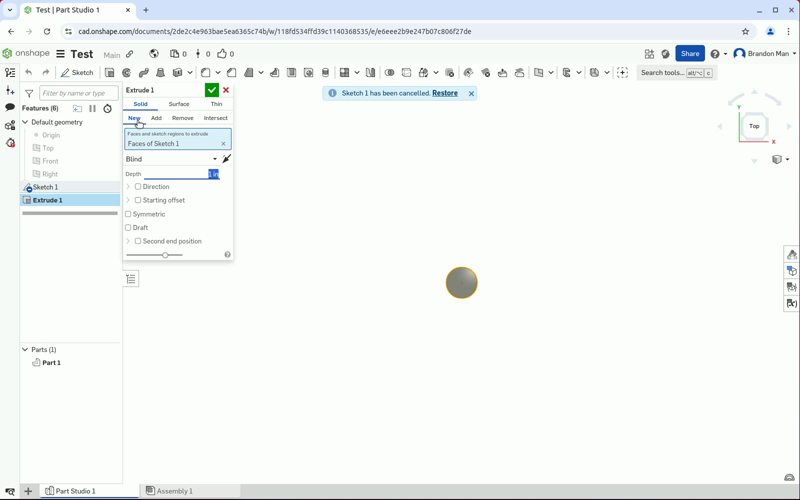
text(20.701)
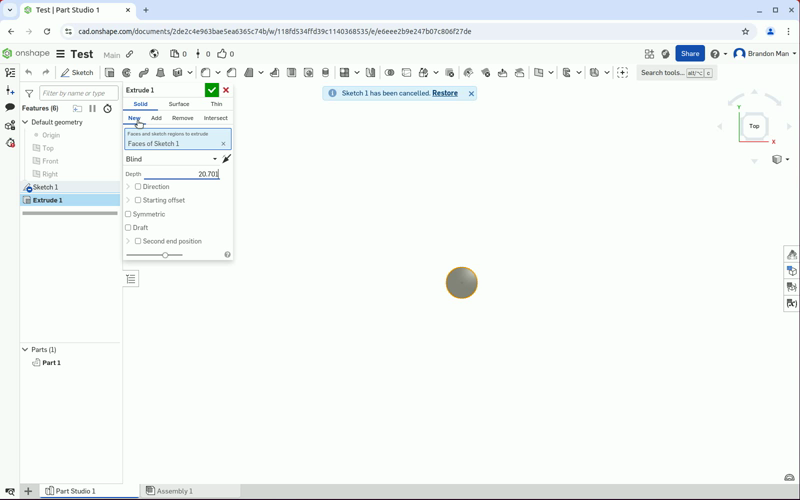
key(enter)
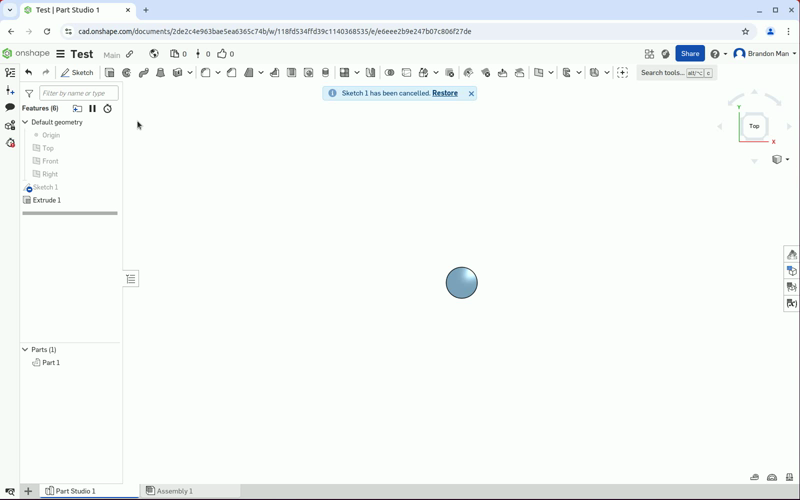
key(shift+h)
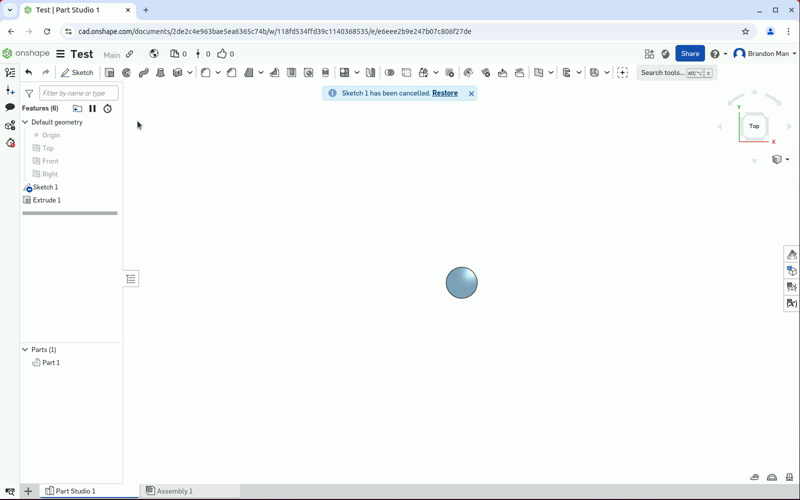
key(shift+h)
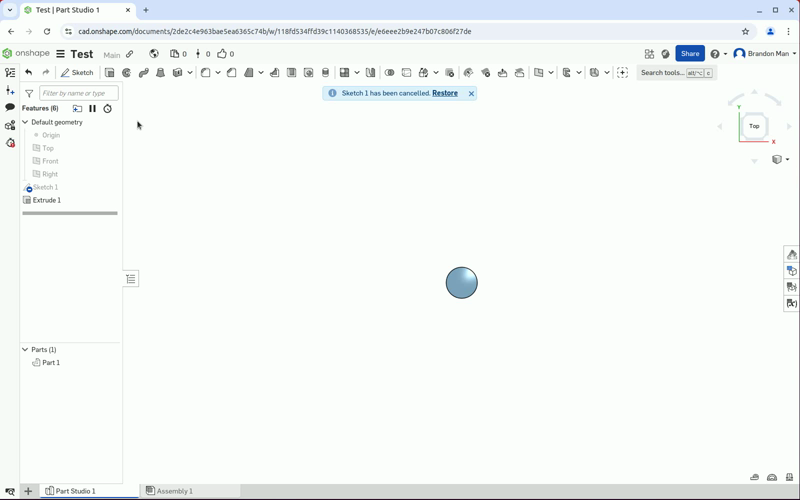
mouse_move(73, 189)
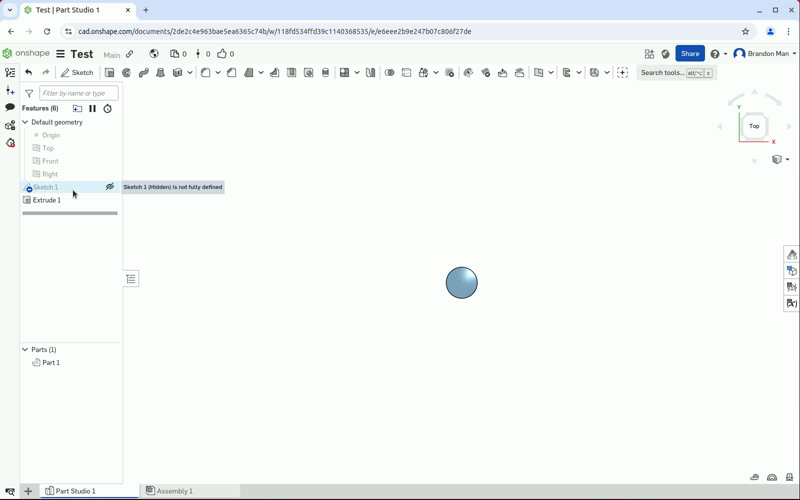
click(73, 189)
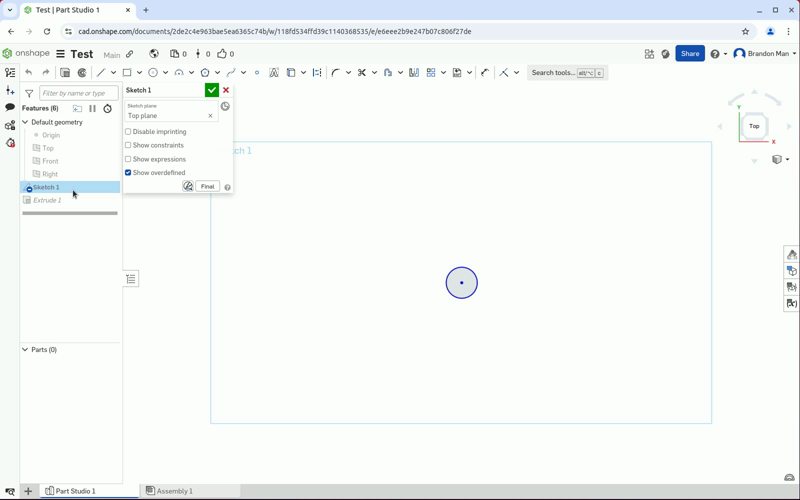
mouse_move(229, 92)
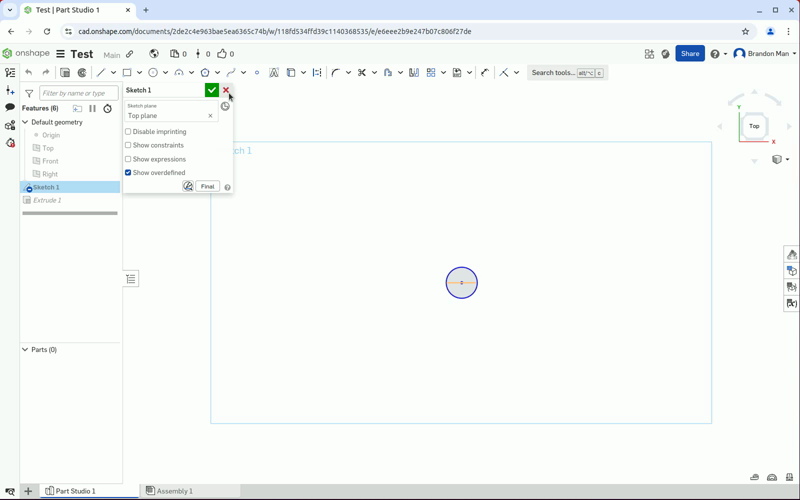
click(229, 92)
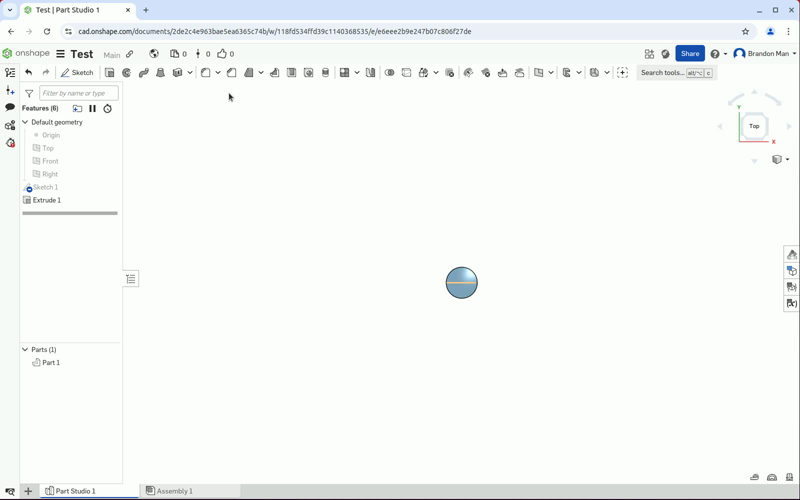
mouse_move(541, 75)
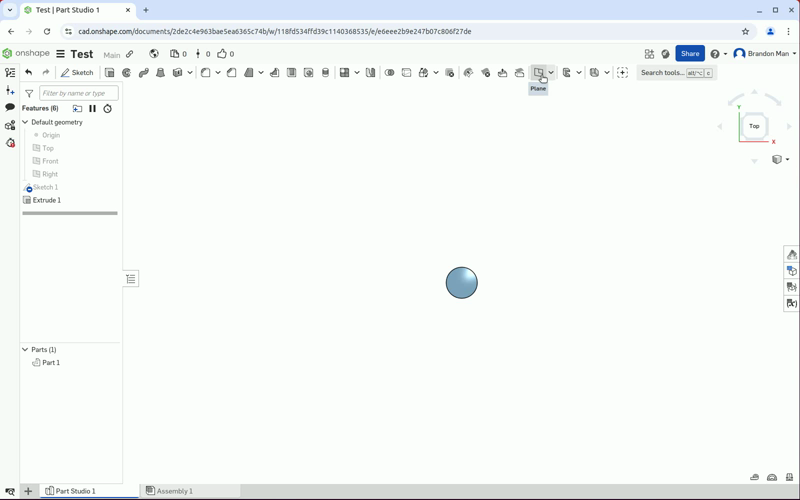
click(541, 75)
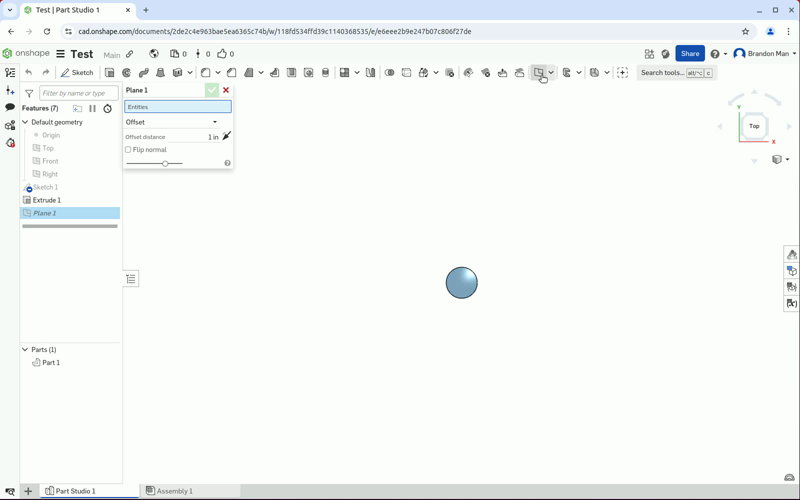
mouse_move(73, 150)
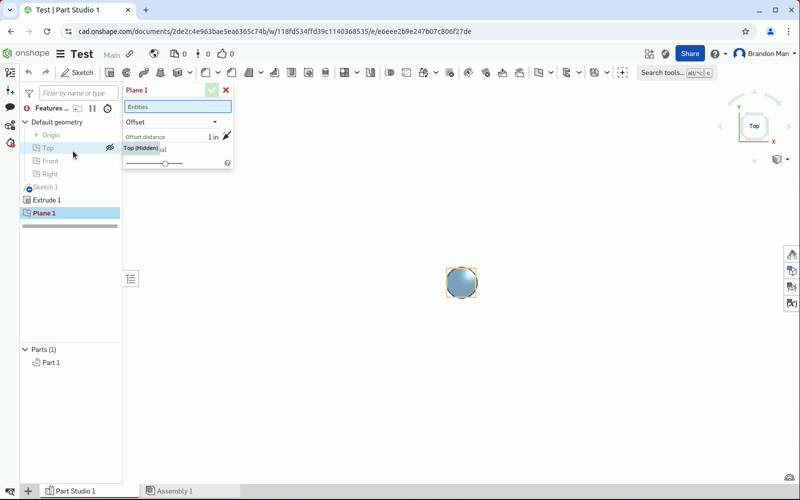
click(73, 150)
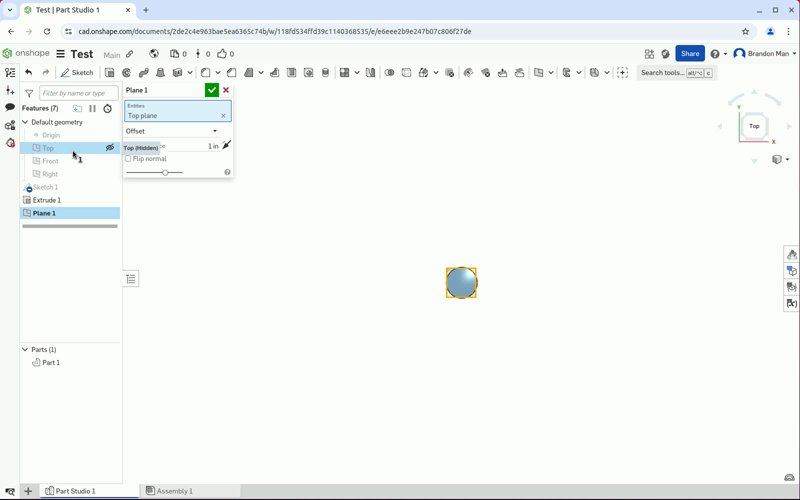
key(tab, 2)
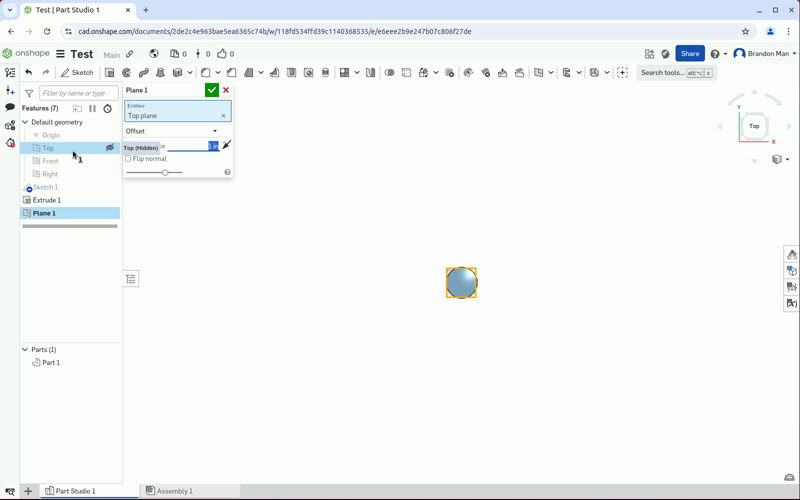
text(20.705)
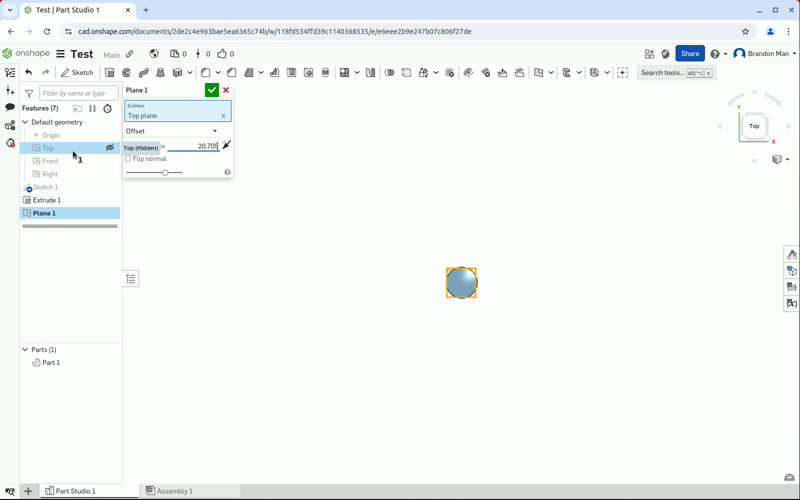
key(enter, 2)
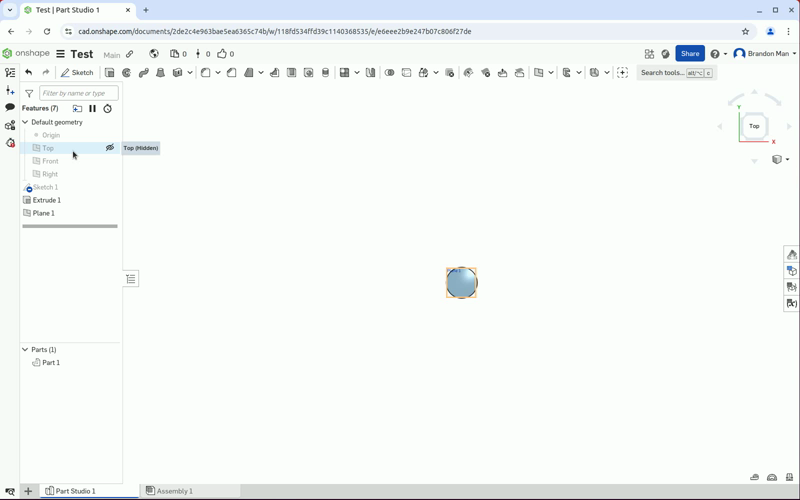
key(shift+s)
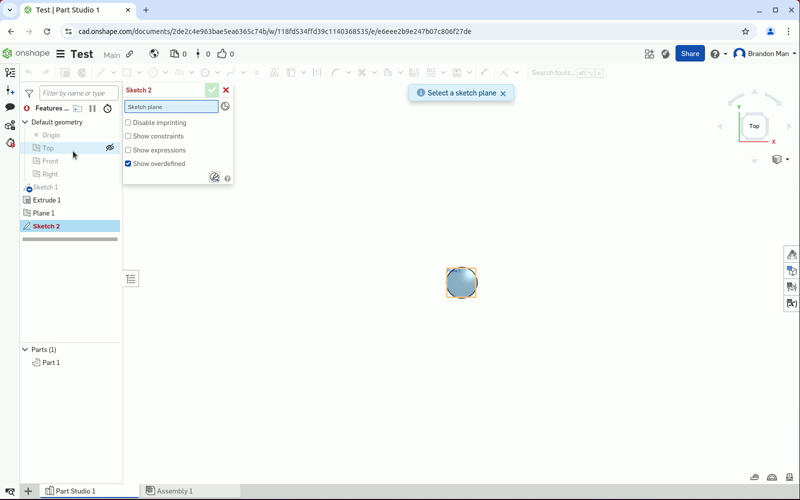
mouse_move(73, 215)
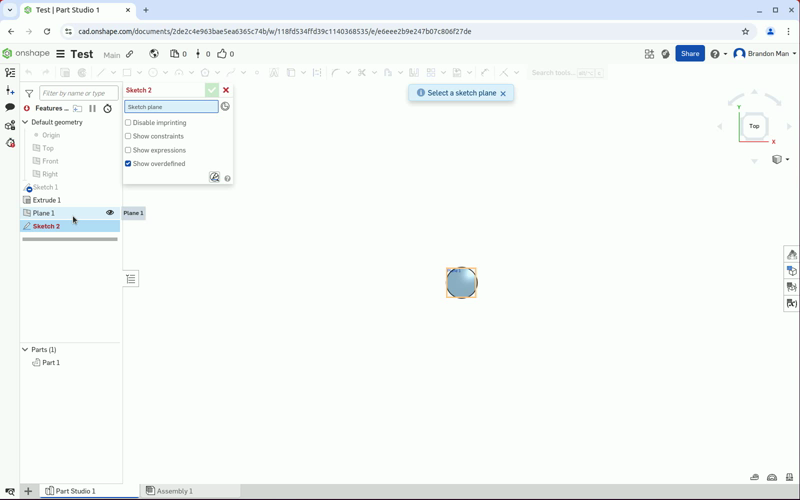
click(73, 215)
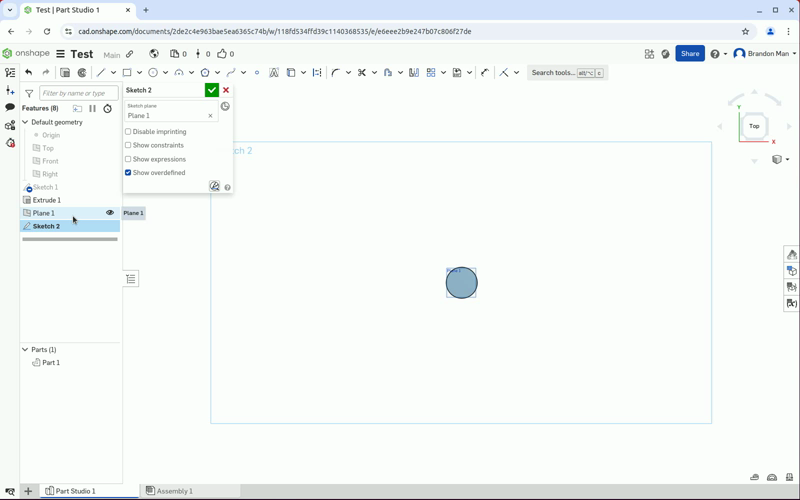
mouse_move(73, 352)
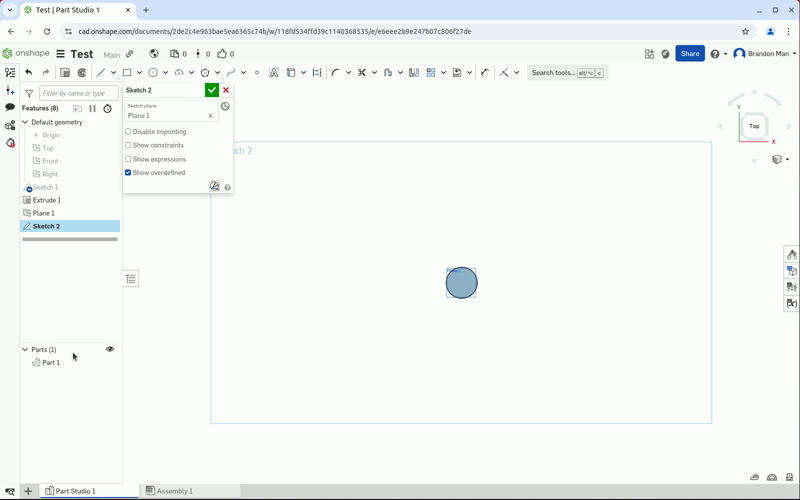
key(y)
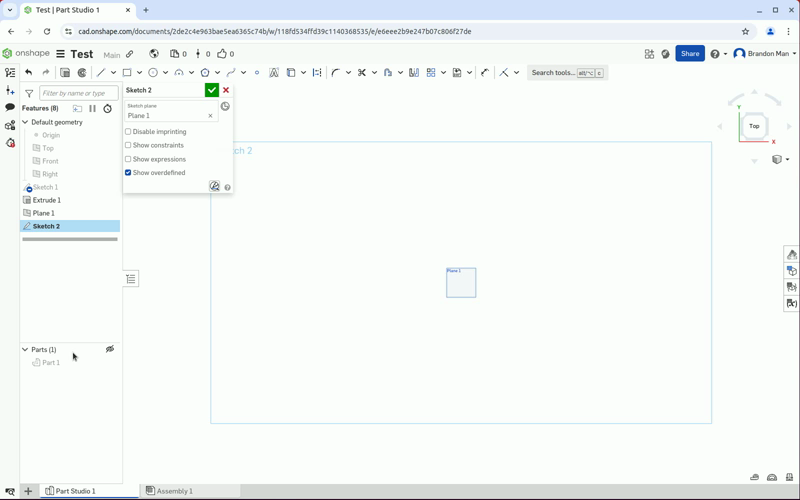
key(c)
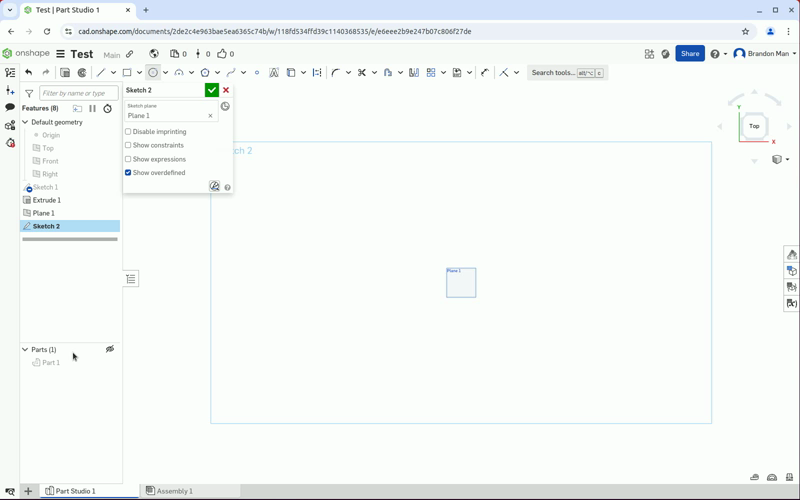
key_down(shift)
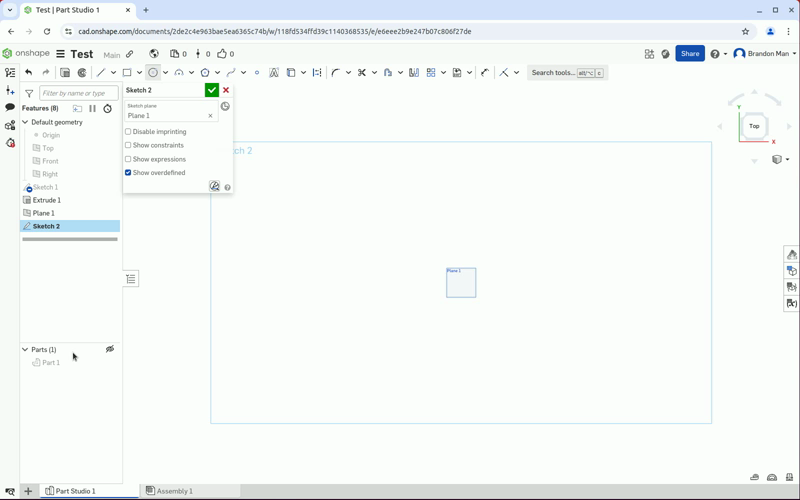
mouse_move(461, 282)
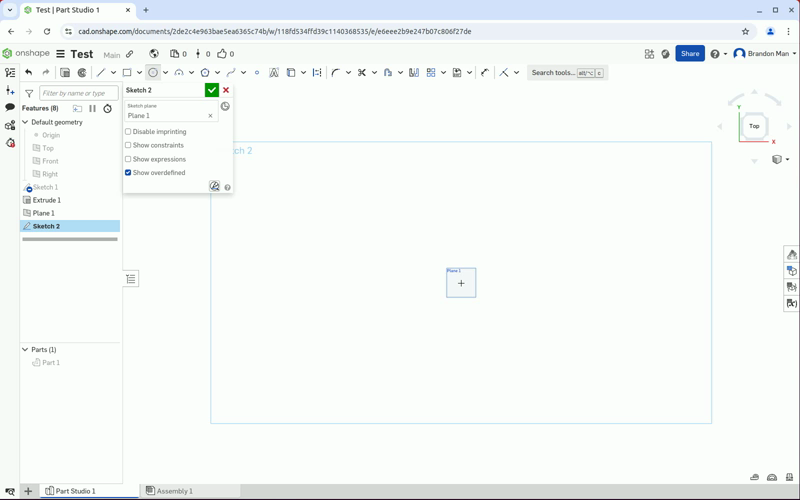
click(461, 282)
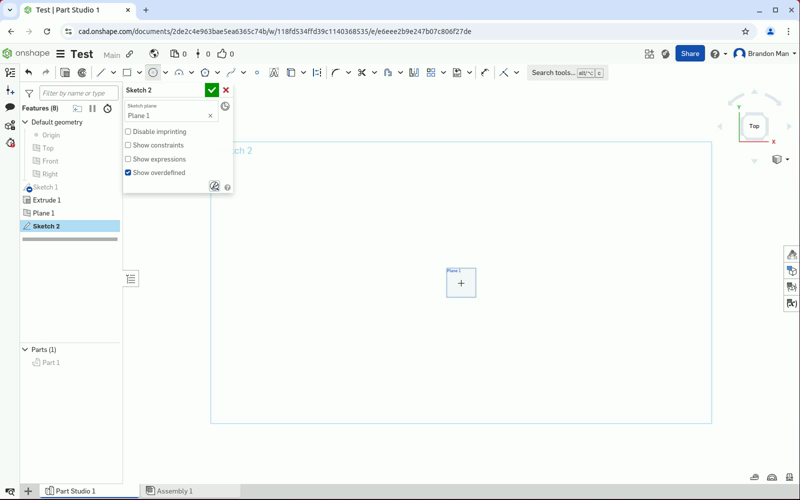
key_up(shift)
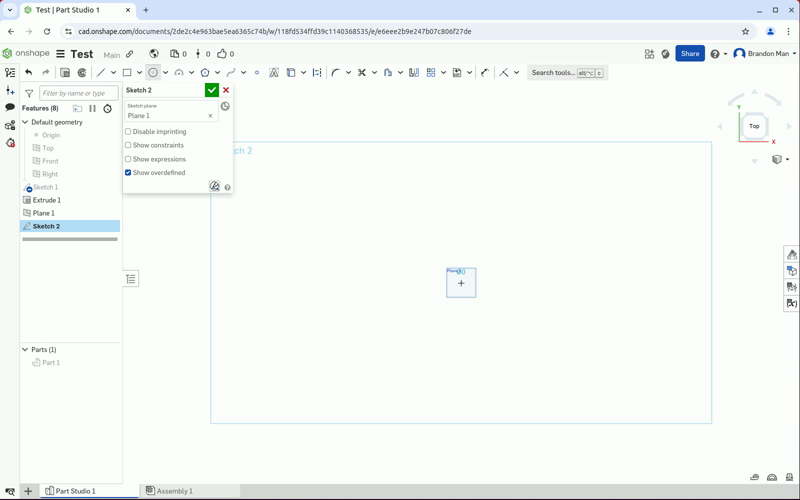
mouse_move(472, 282)
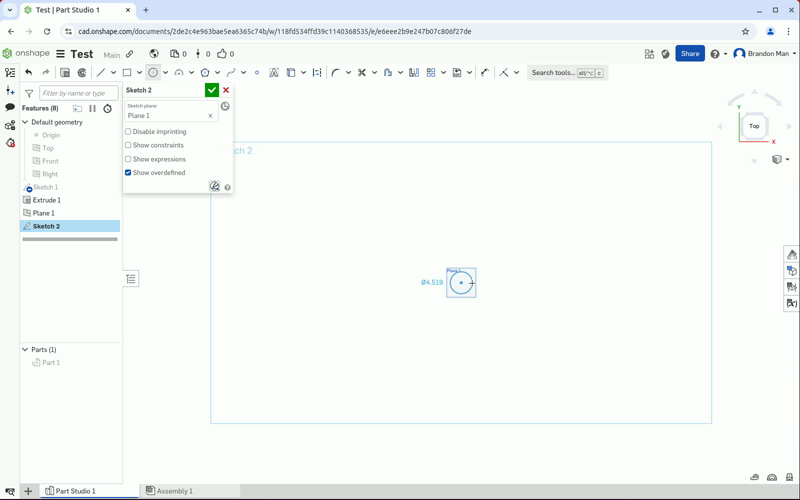
click(472, 282)
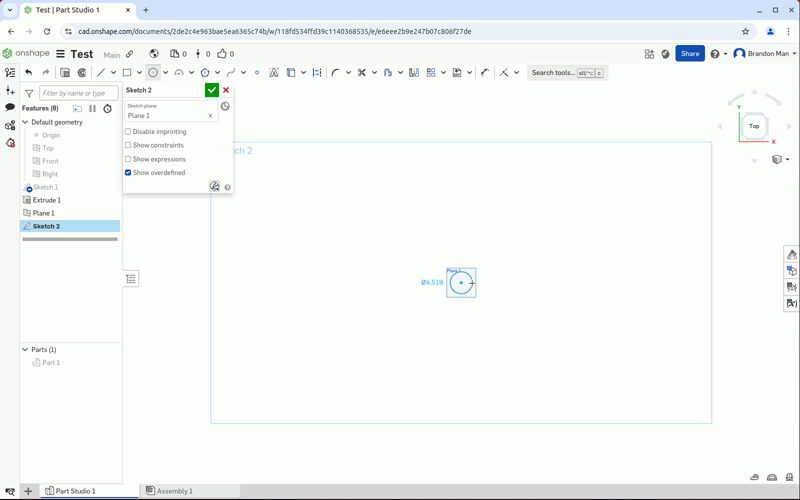
key(esc)
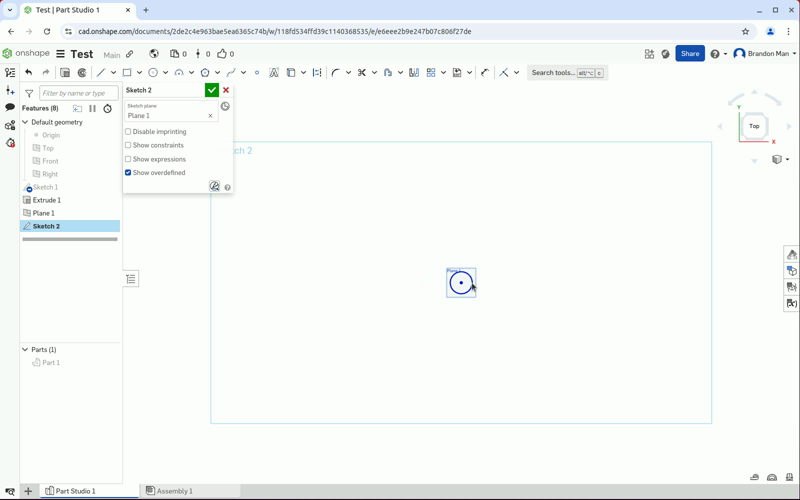
mouse_move(461, 288)
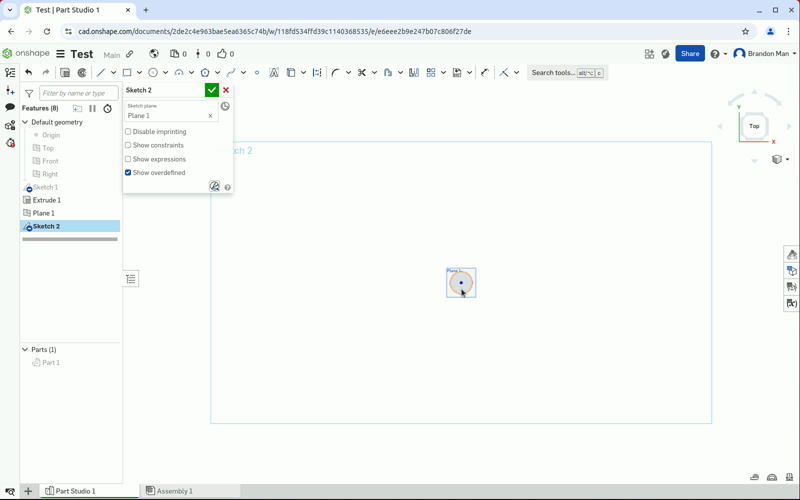
scroll(6)
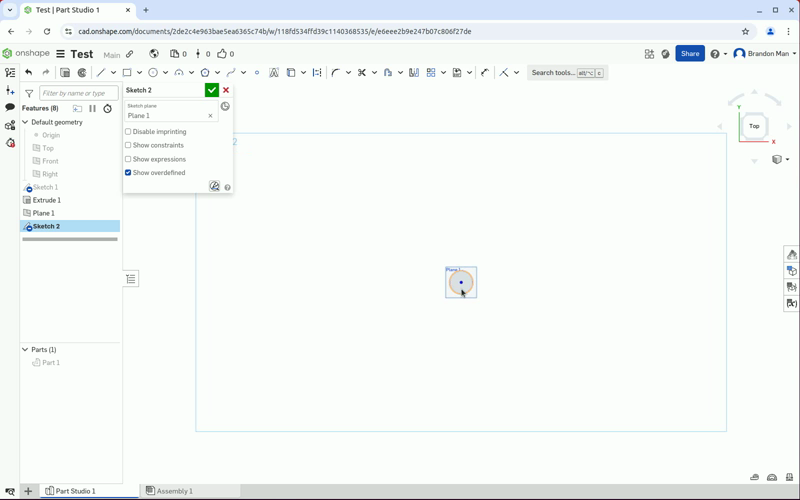
scroll(6)
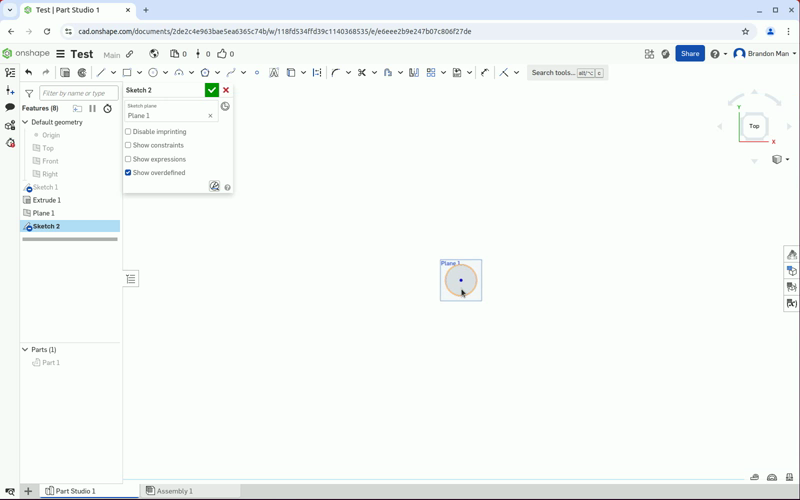
scroll(6)
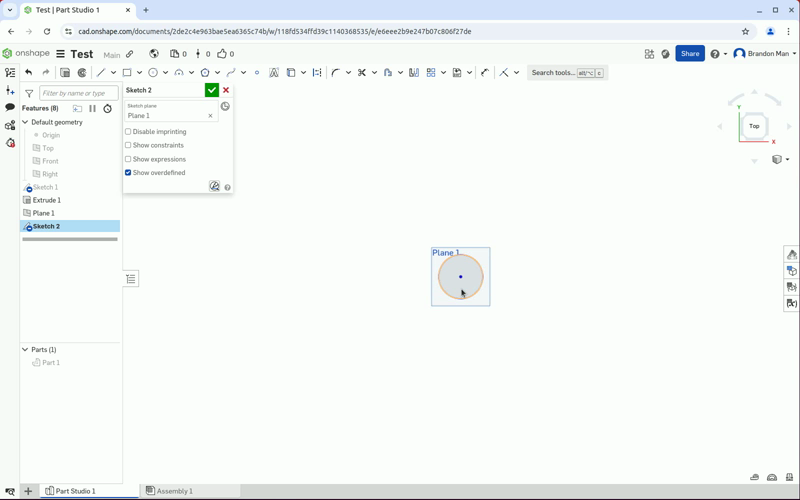
scroll(6)
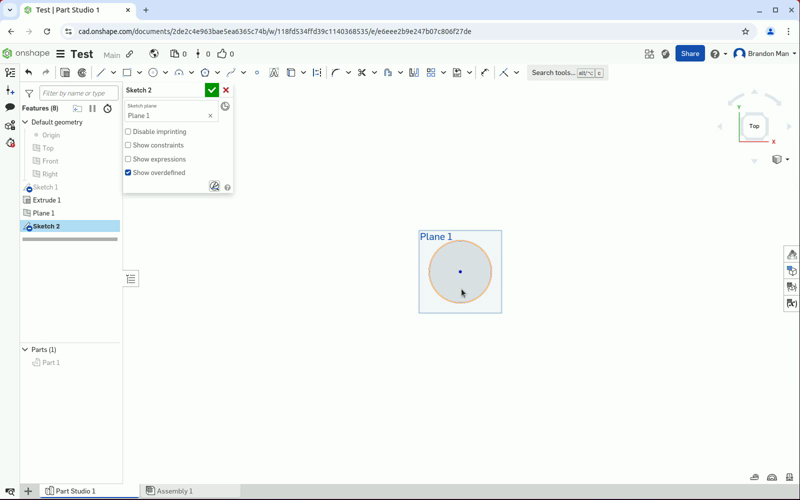
scroll(6)
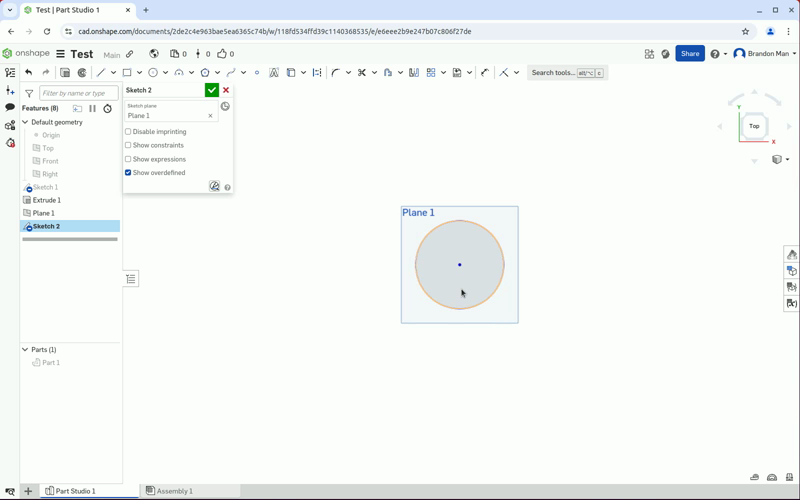
scroll(6)
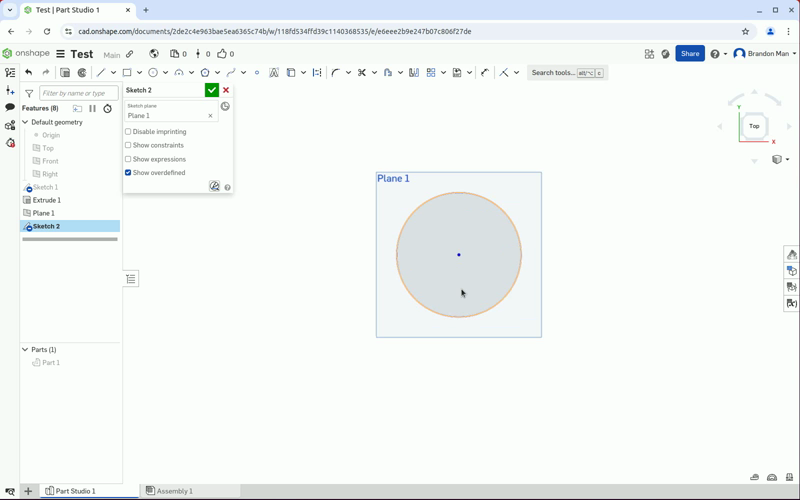
scroll(6)
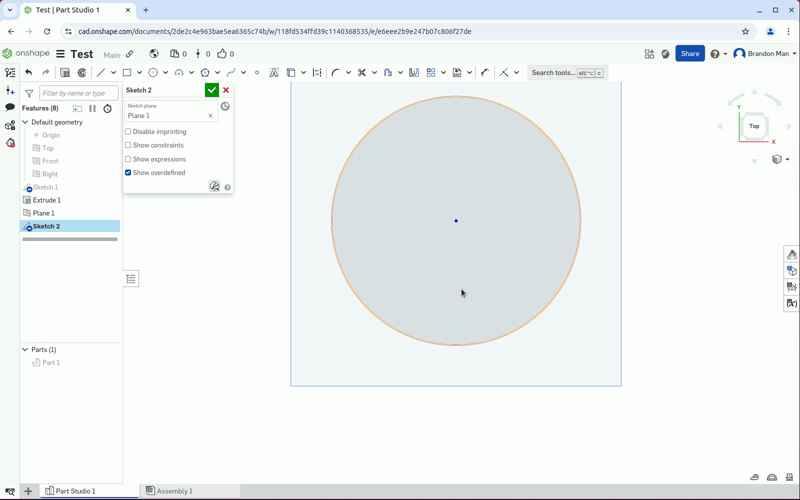
click(461, 288)
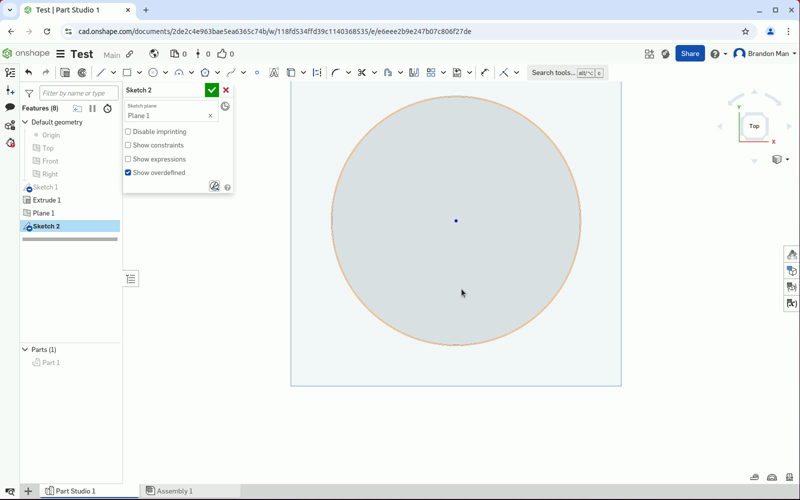
scroll(-6)
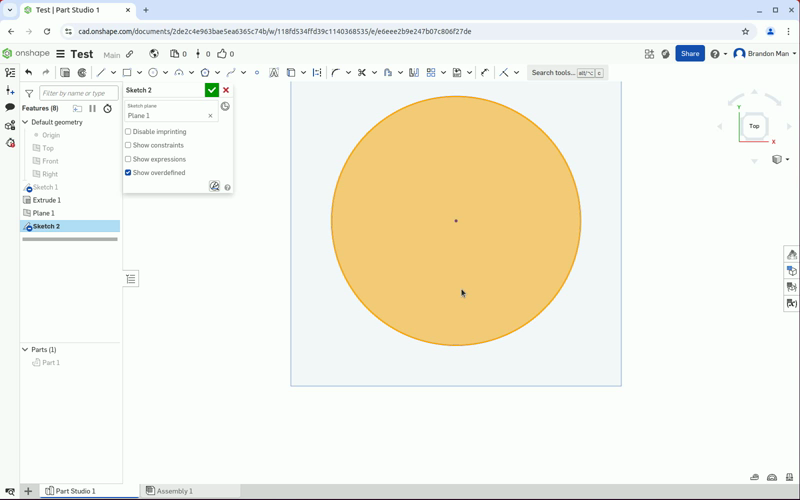
scroll(-6)
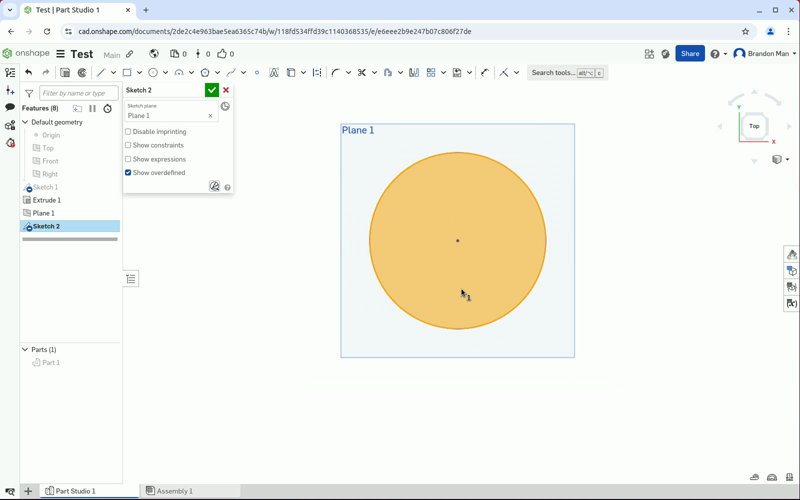
scroll(-6)
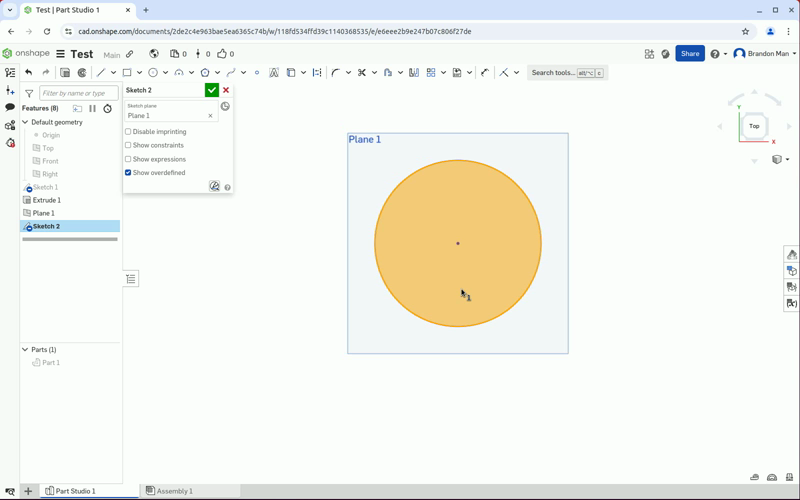
scroll(-6)
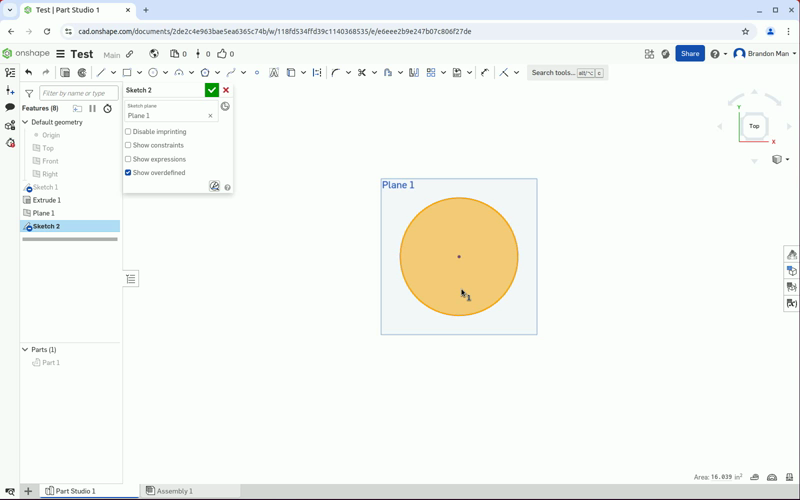
scroll(-6)
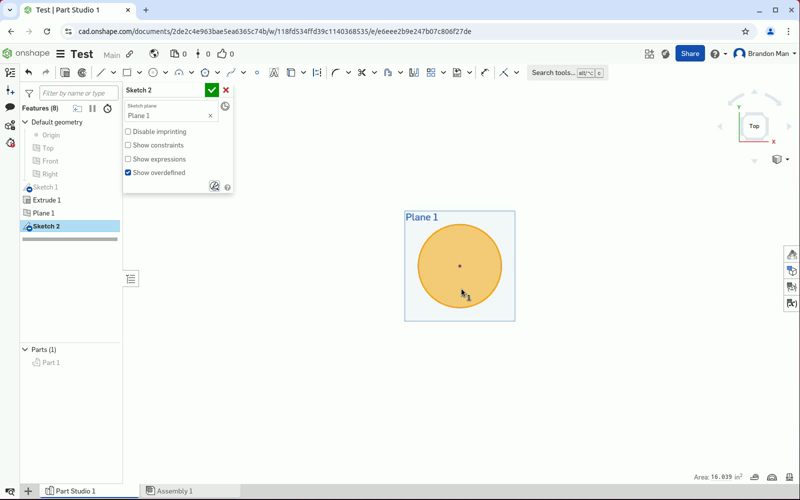
scroll(-6)
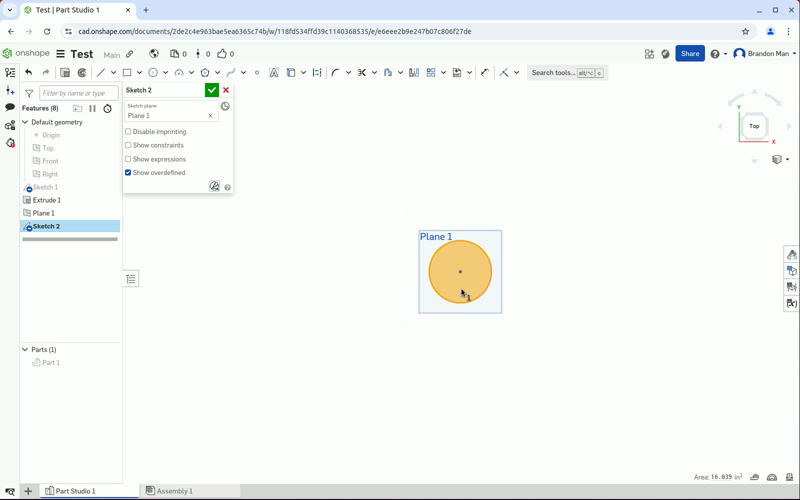
scroll(-6)
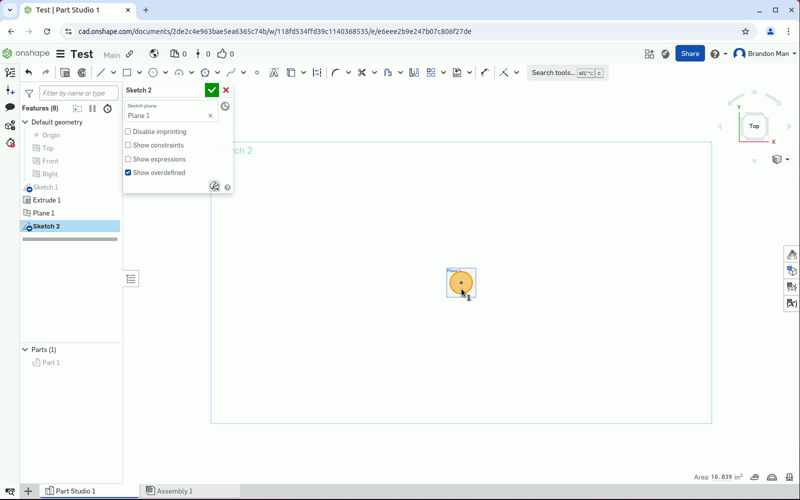
mouse_move(73, 352)
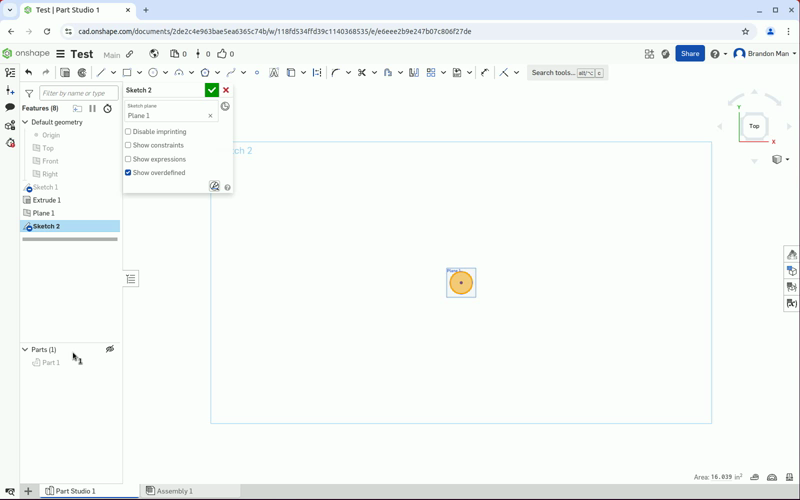
key(shift+y)
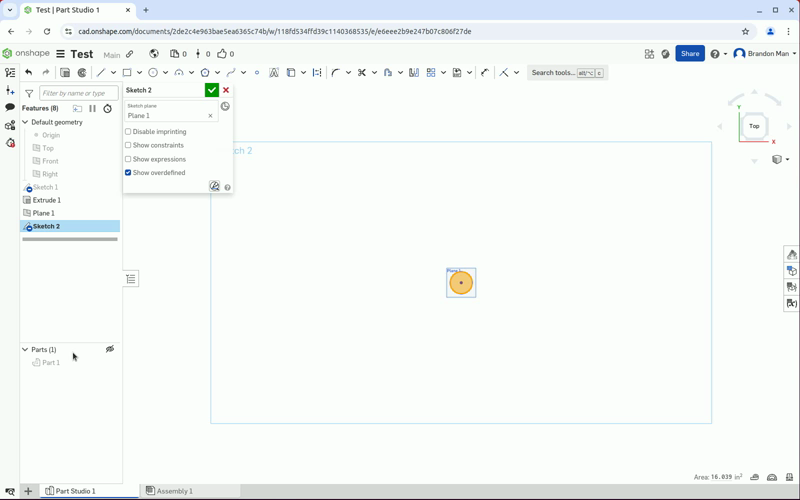
key(shift+e)
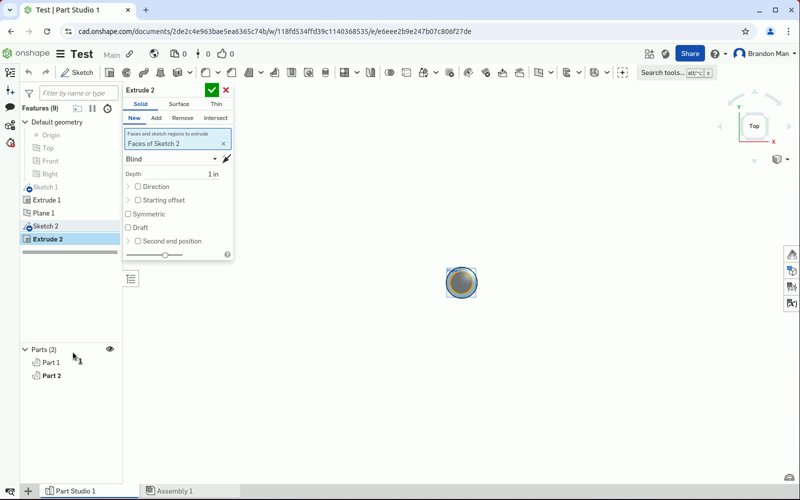
mouse_move(143, 106)
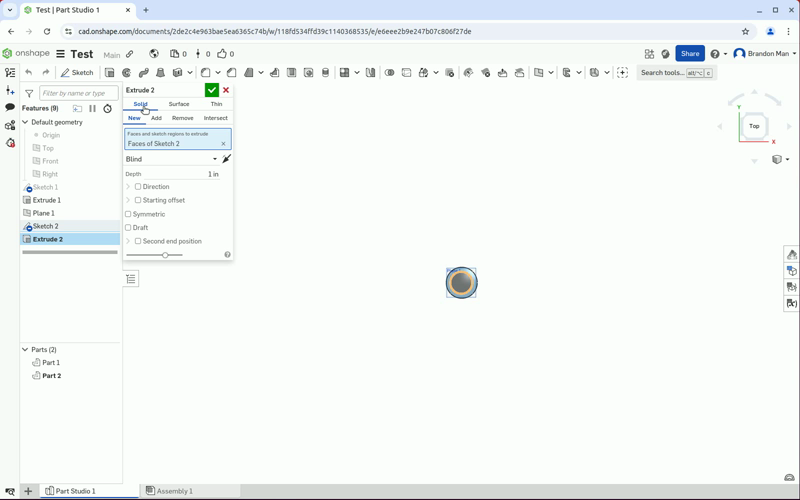
click(143, 106)
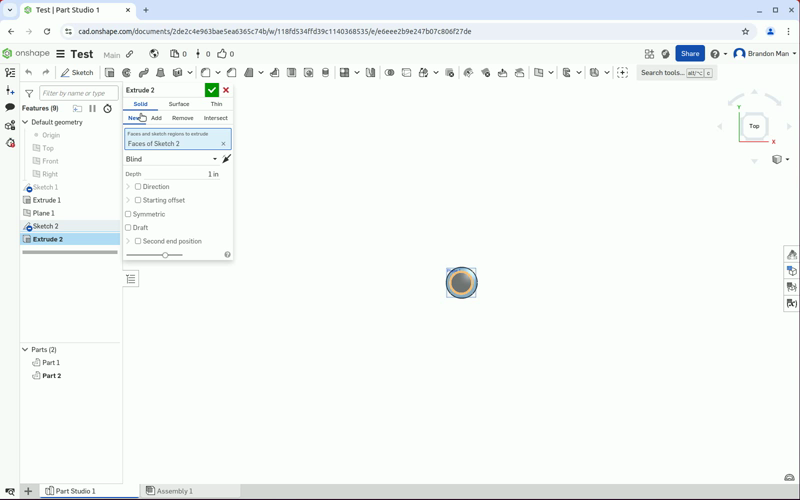
mouse_move(137, 120)
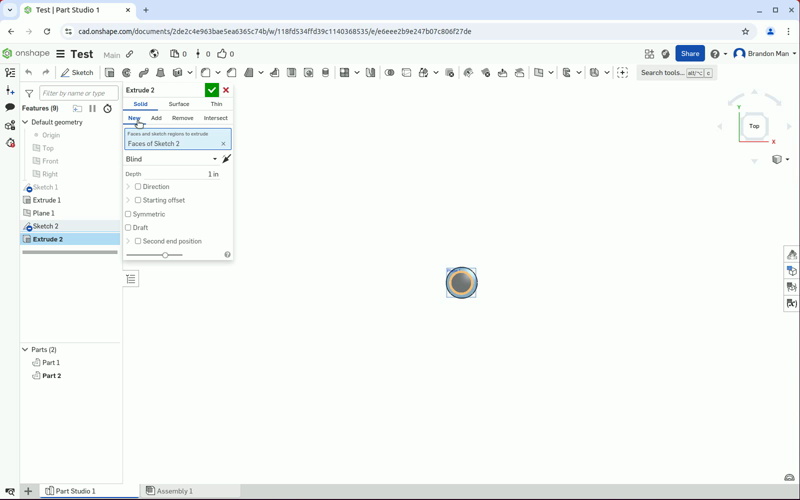
click(137, 120)
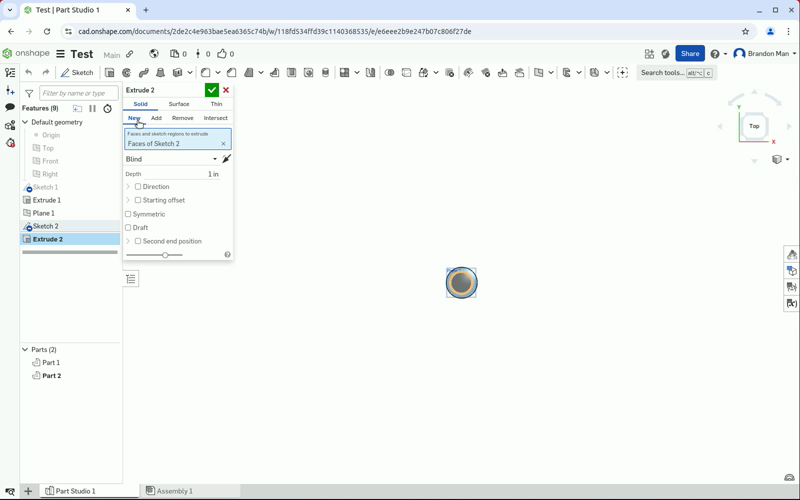
key(tab, 4)
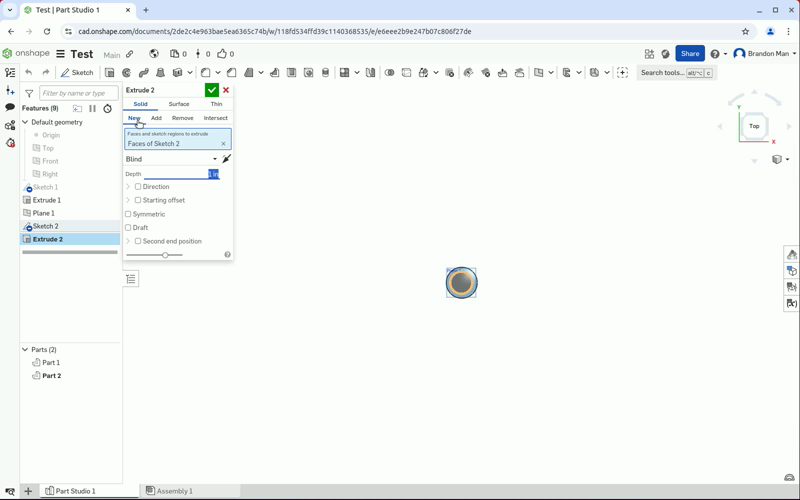
text(2.407)
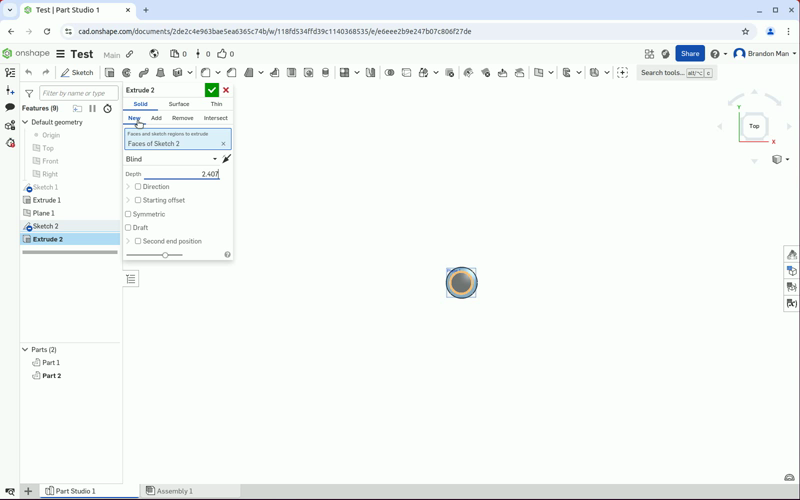
key(enter)
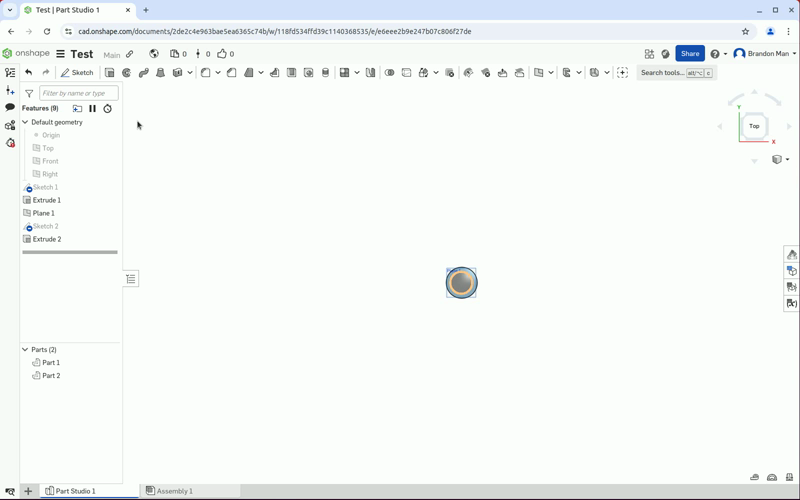
key(shift+h)
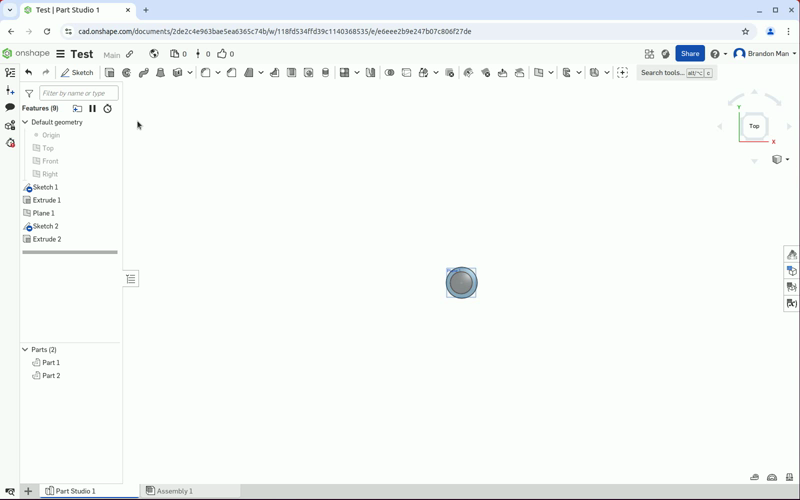
key(shift+h)
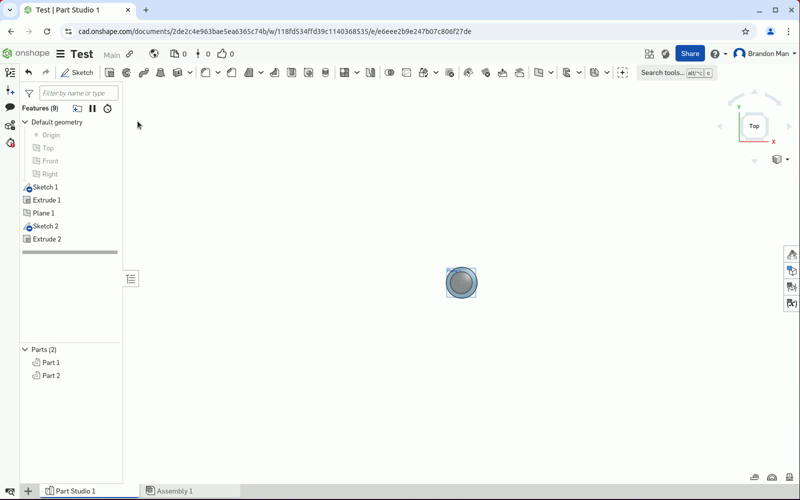
key(shift+7)
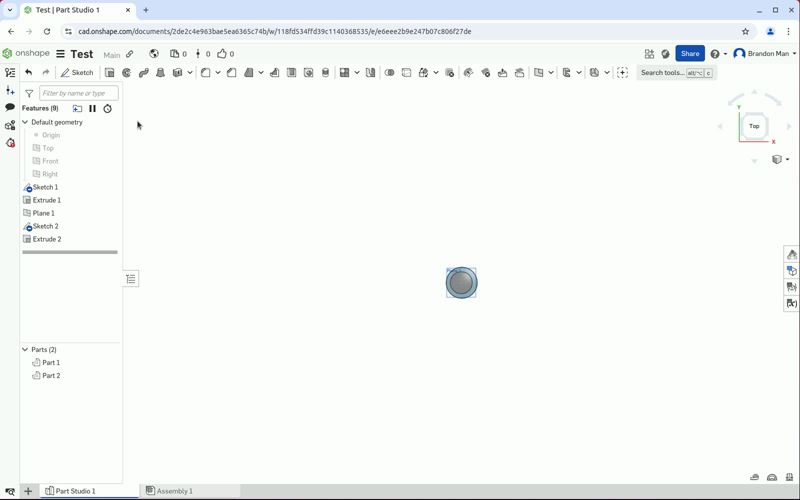
key(up, 3)
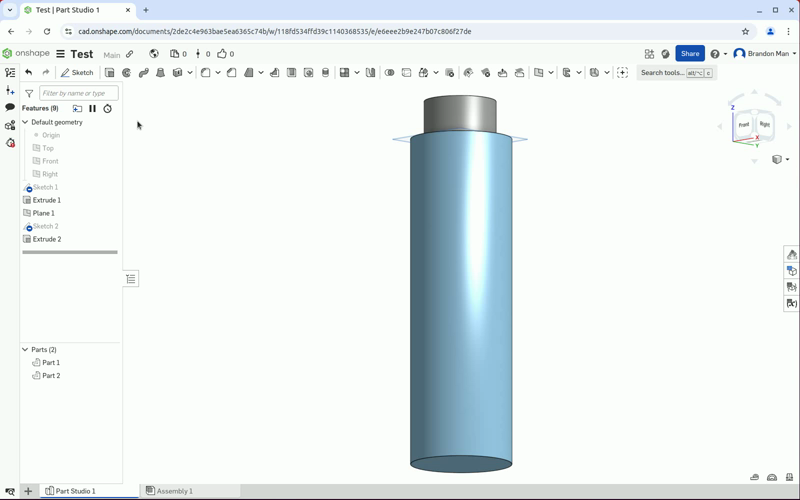
key(left, 3)
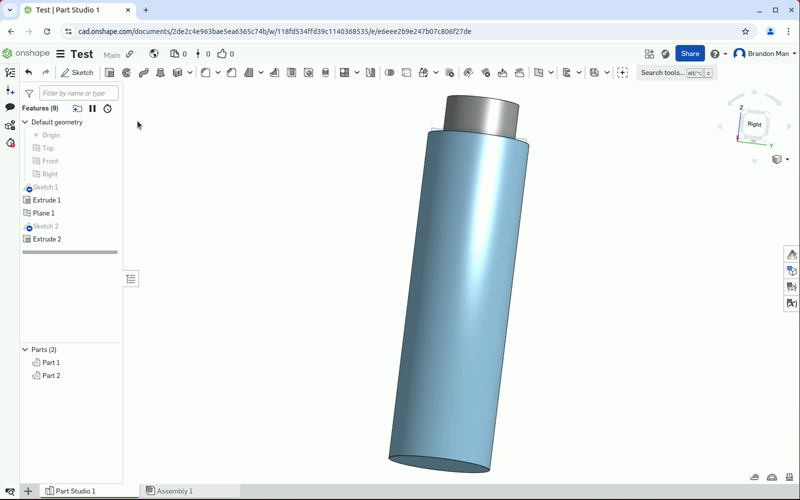
key(right, 3)
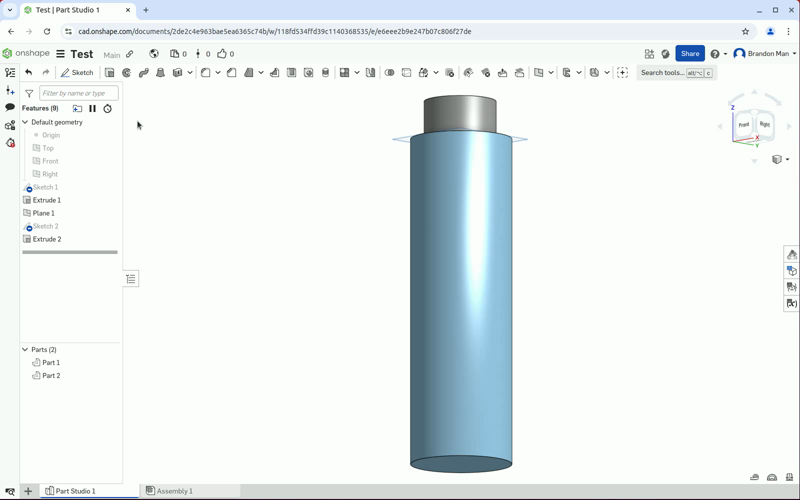
key(down, 3)
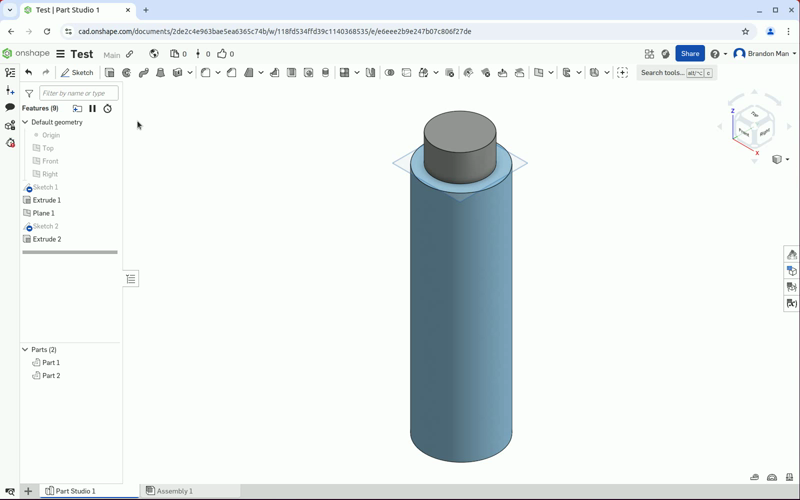
mouse_move(73, 189)
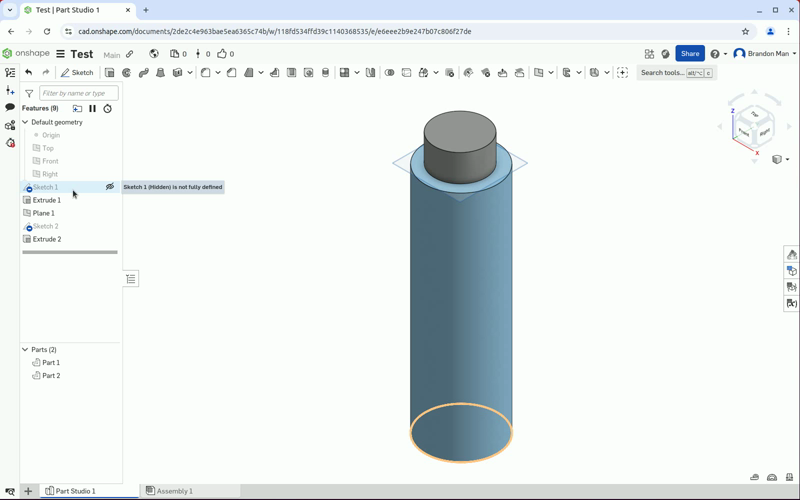
click(73, 189)